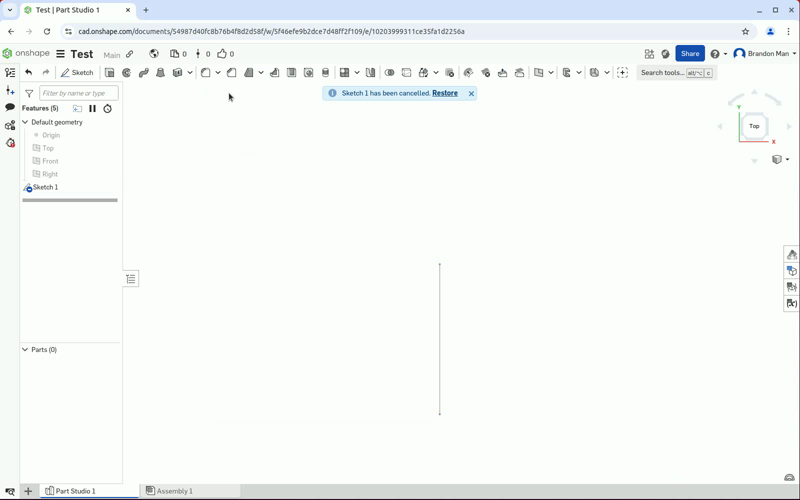
key(shift+h)
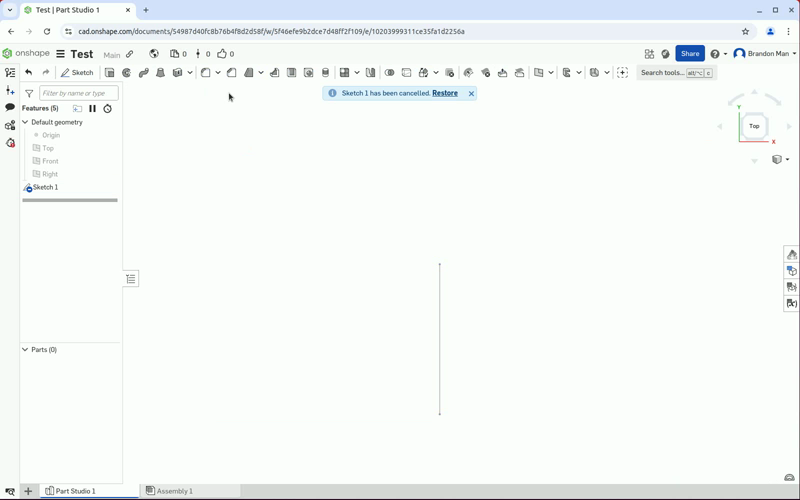
key(shift+s)
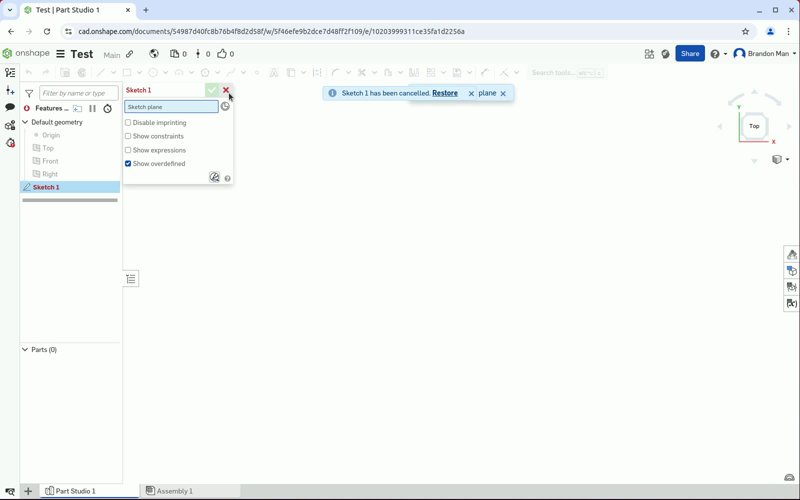
mouse_move(73, 150)
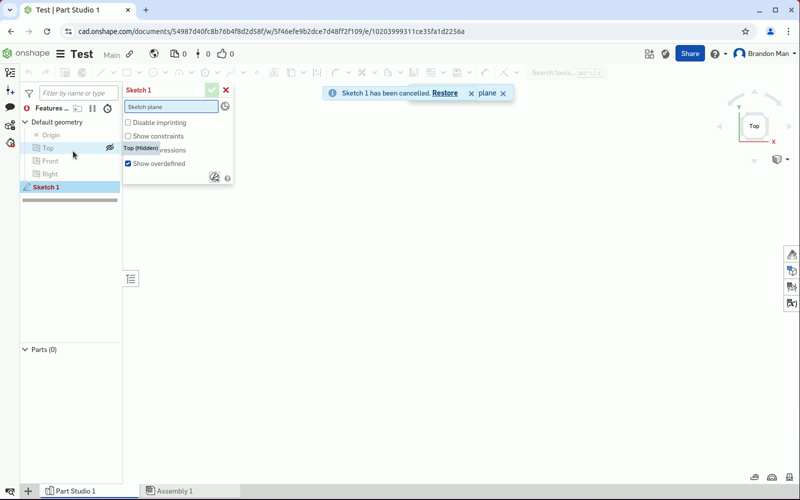
click(73, 150)
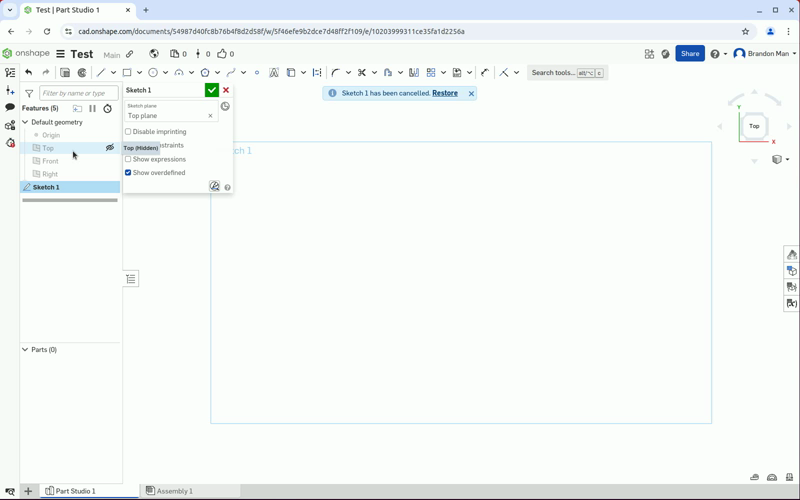
mouse_move(73, 352)
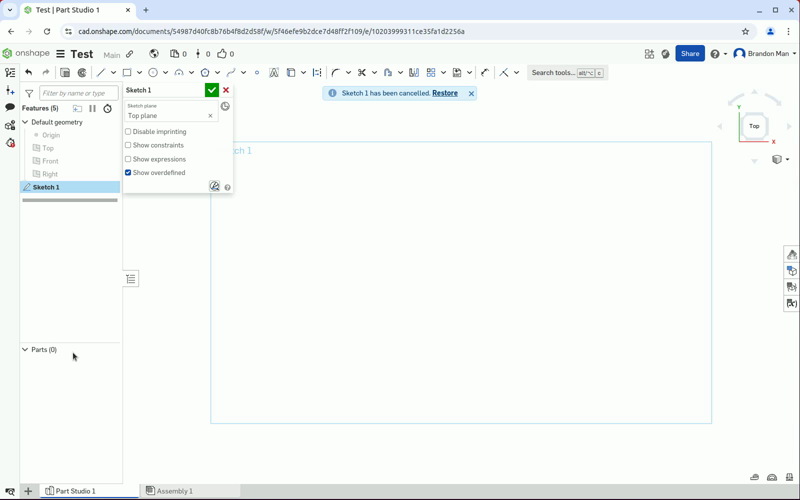
key(y)
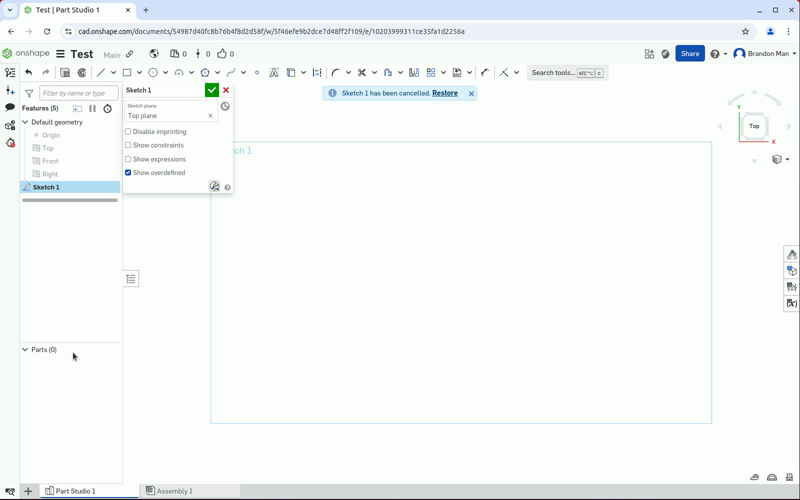
key(l)
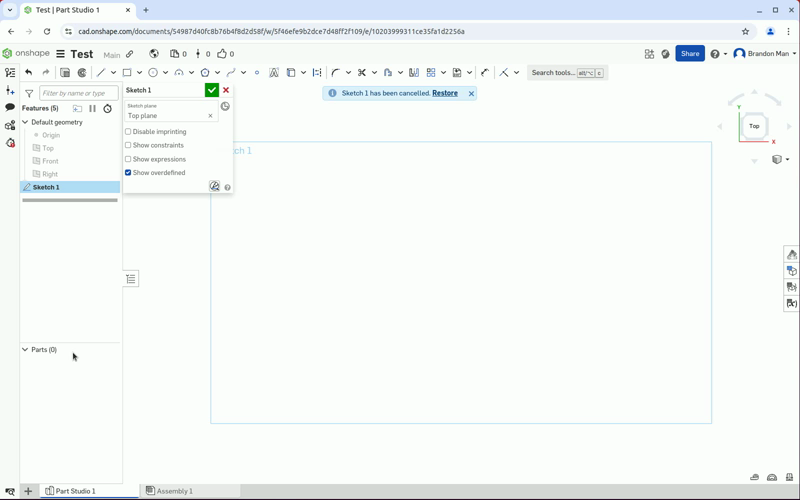
key_down(shift)
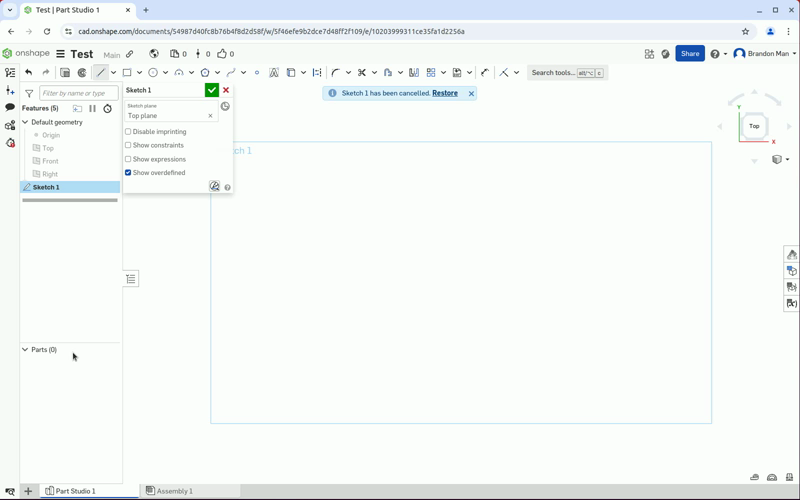
mouse_move(378, 316)
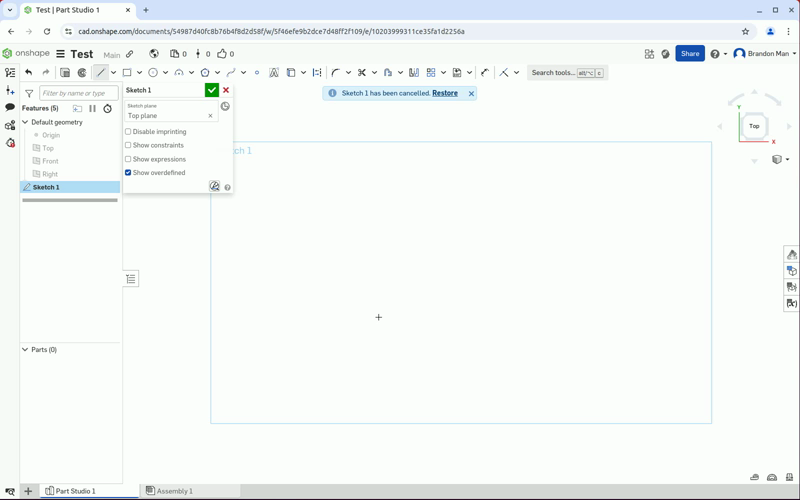
click(378, 316)
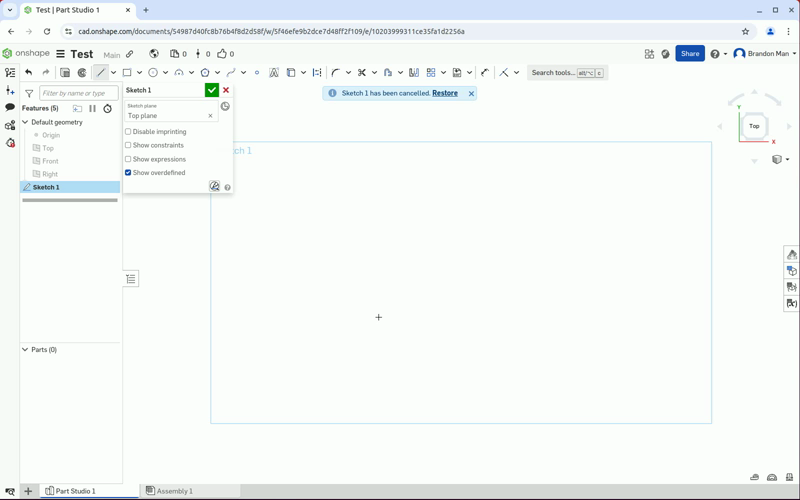
key_up(shift)
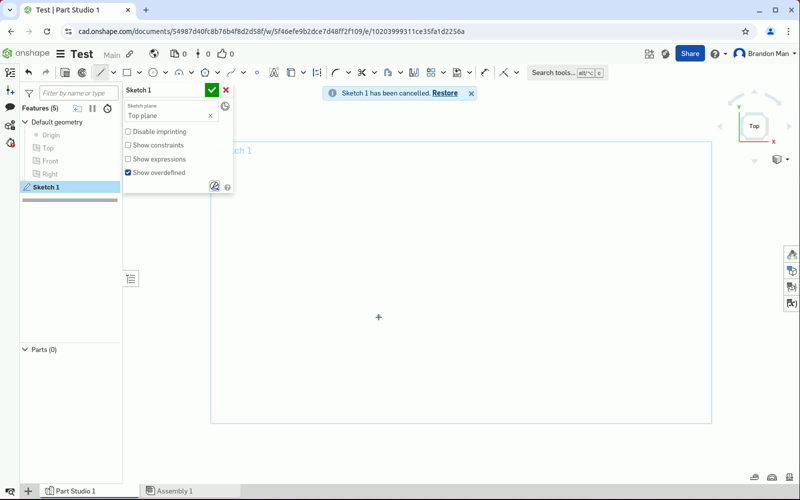
key_down(shift)
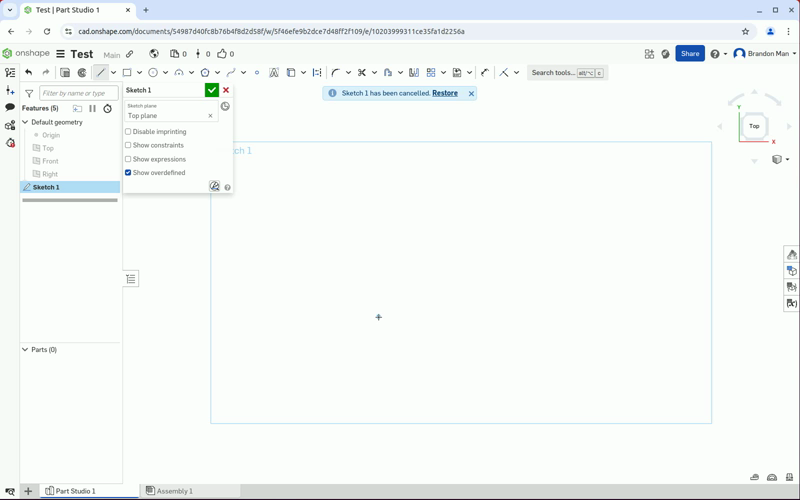
mouse_move(542, 316)
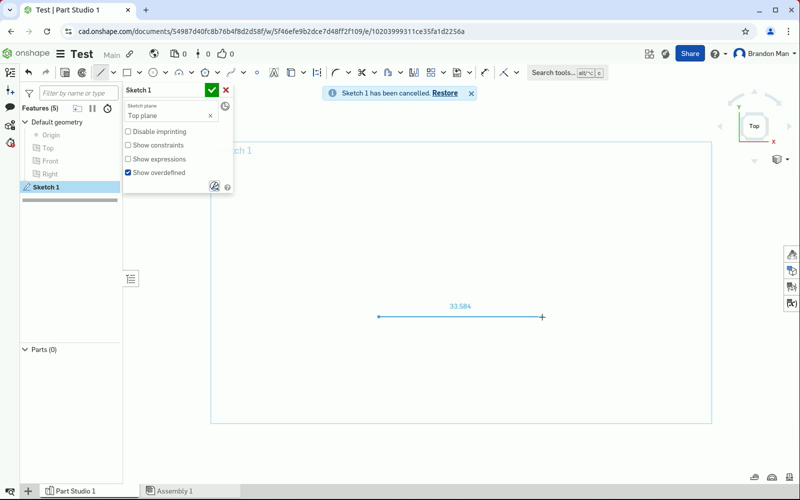
click(542, 316)
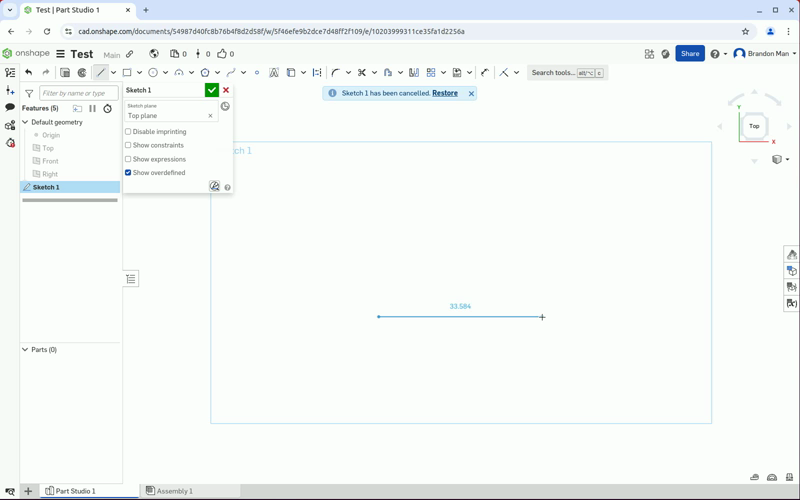
key_up(shift)
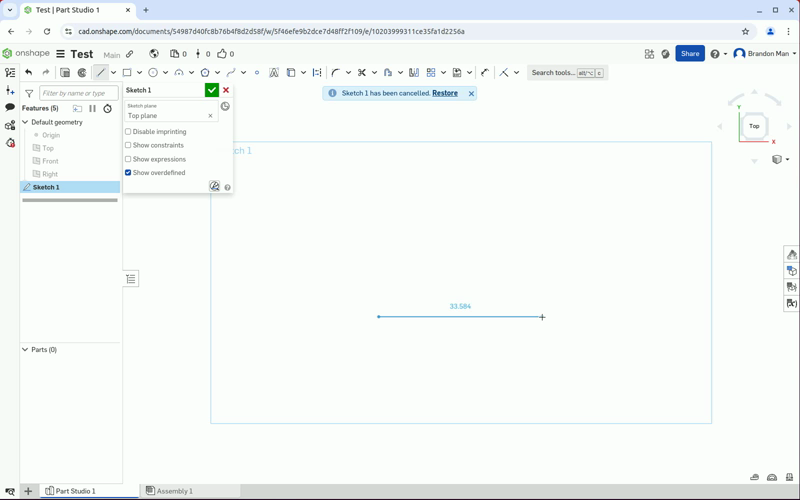
key_down(shift)
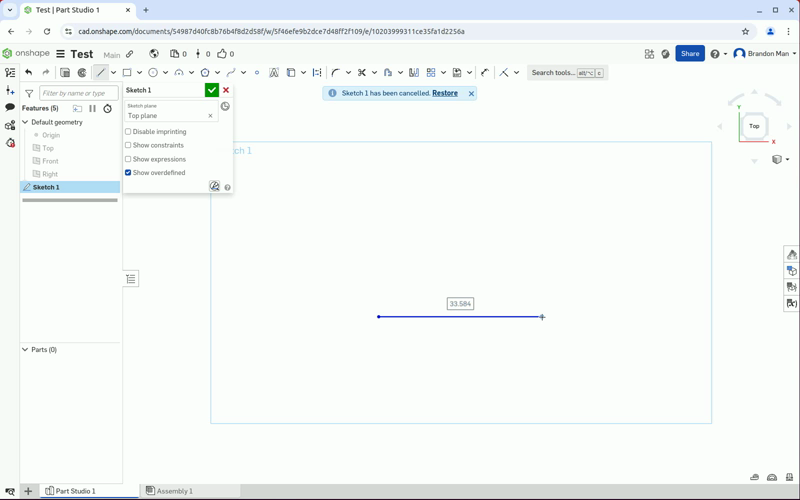
mouse_move(542, 232)
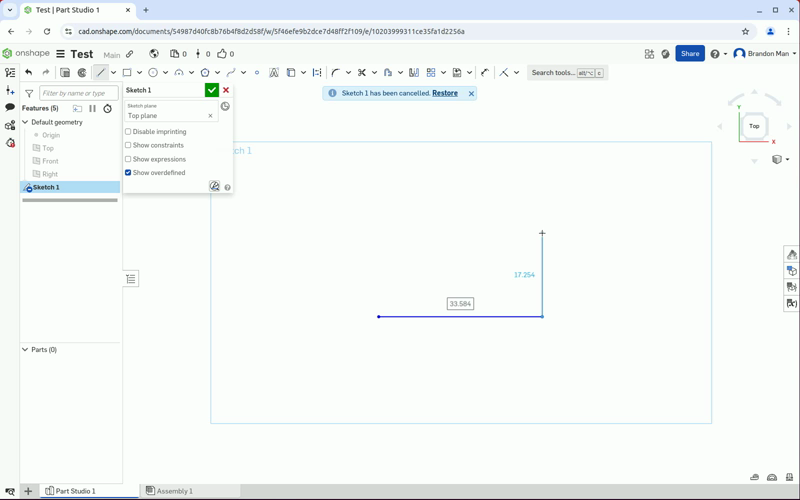
click(542, 232)
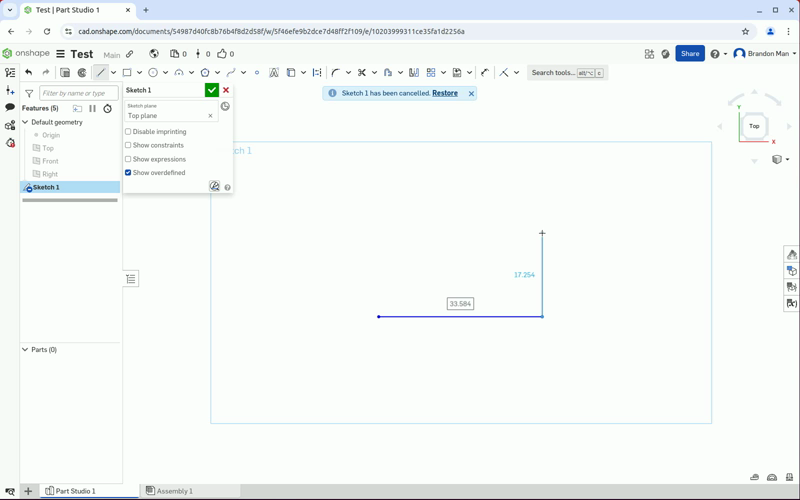
key_up(shift)
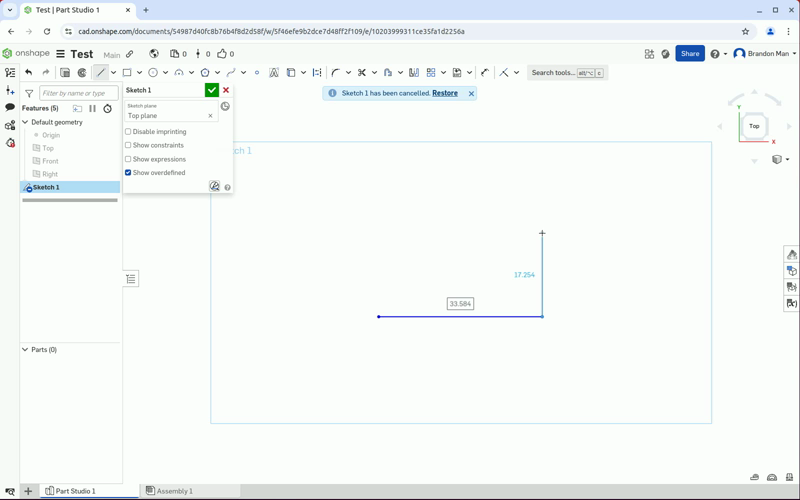
key_down(shift)
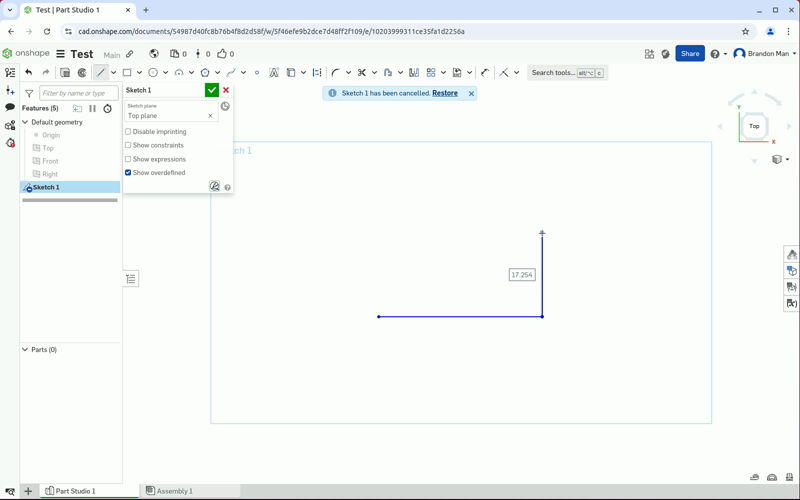
mouse_move(378, 232)
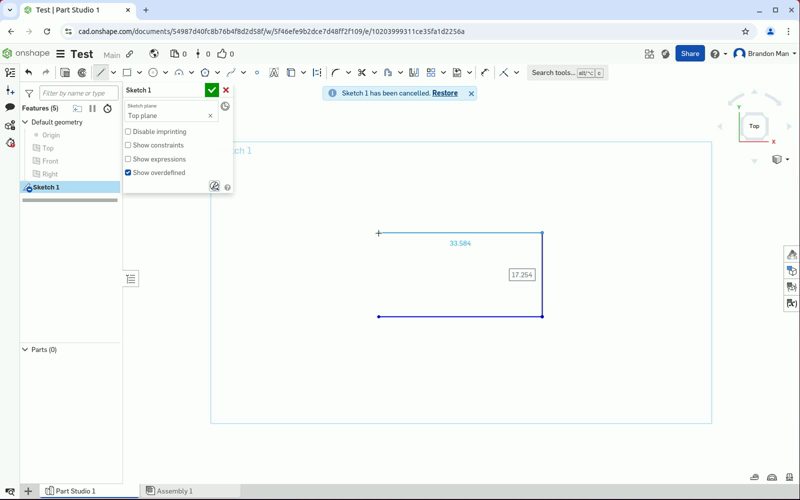
click(378, 232)
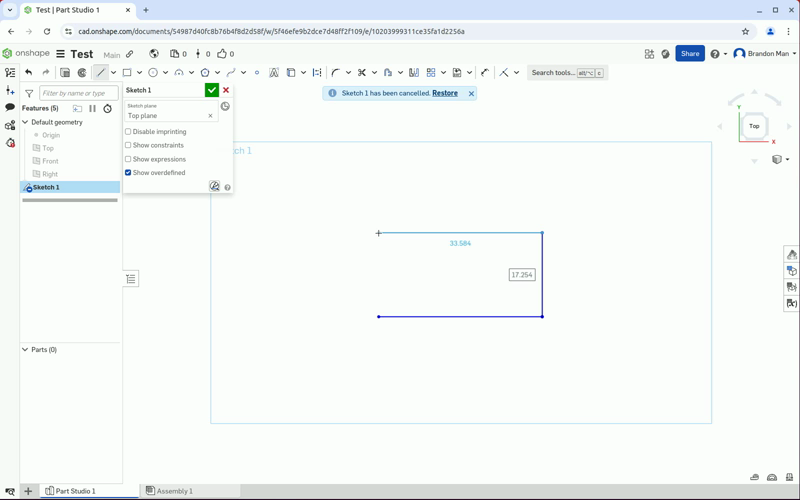
key_up(shift)
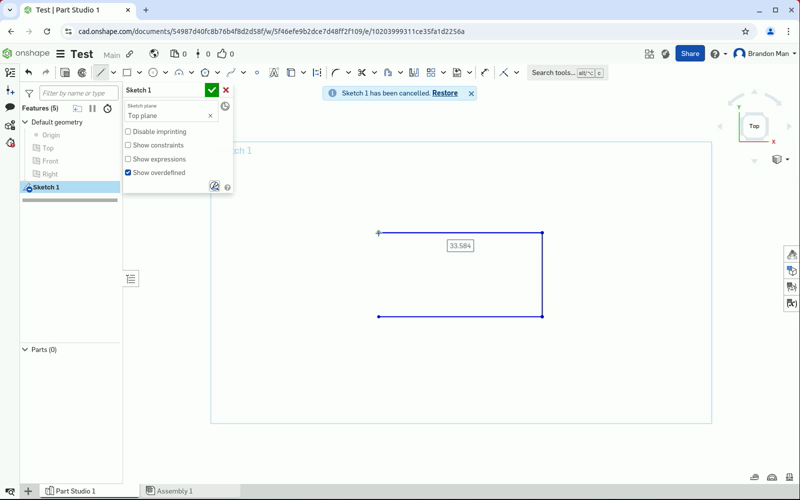
key_down(shift)
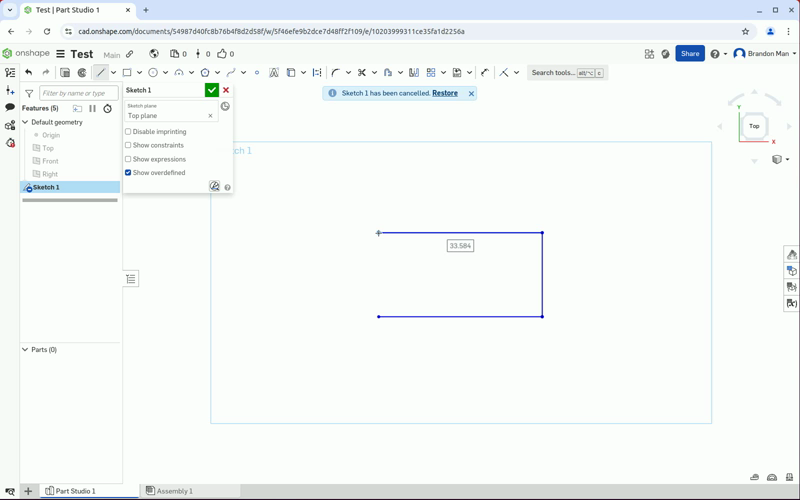
mouse_move(378, 316)
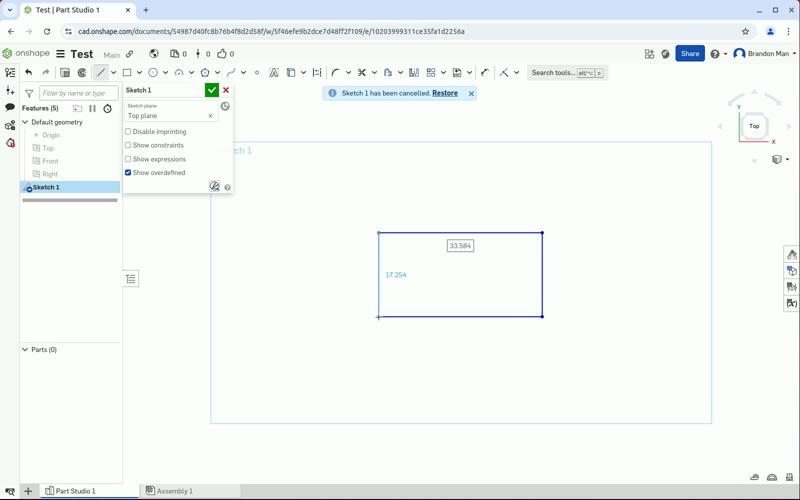
key_up(shift)
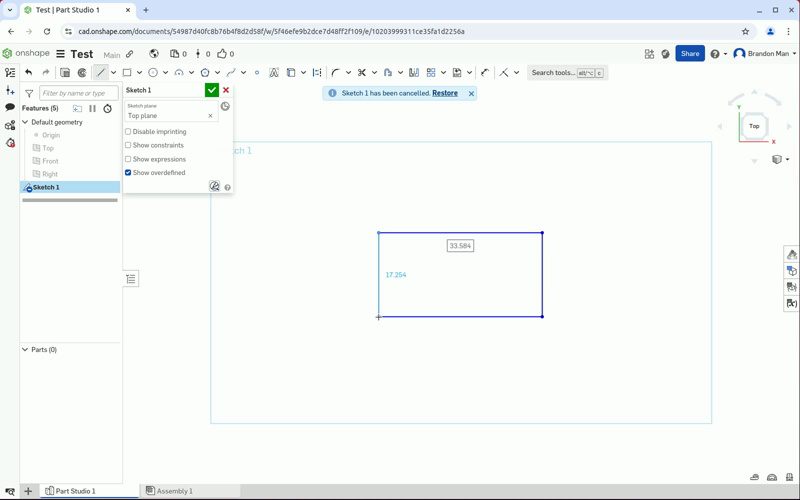
click(378, 316)
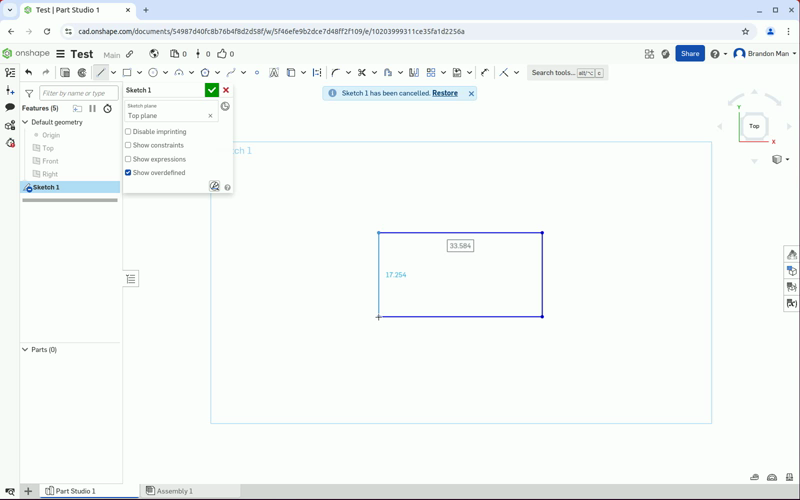
key(esc)
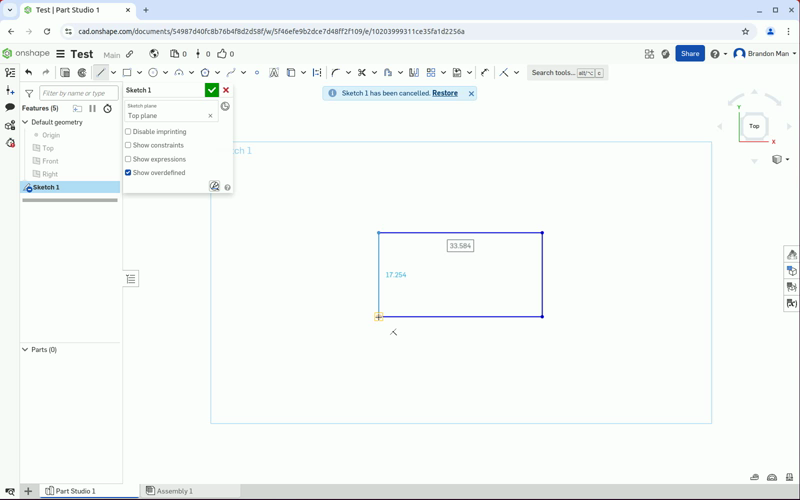
mouse_move(397, 273)
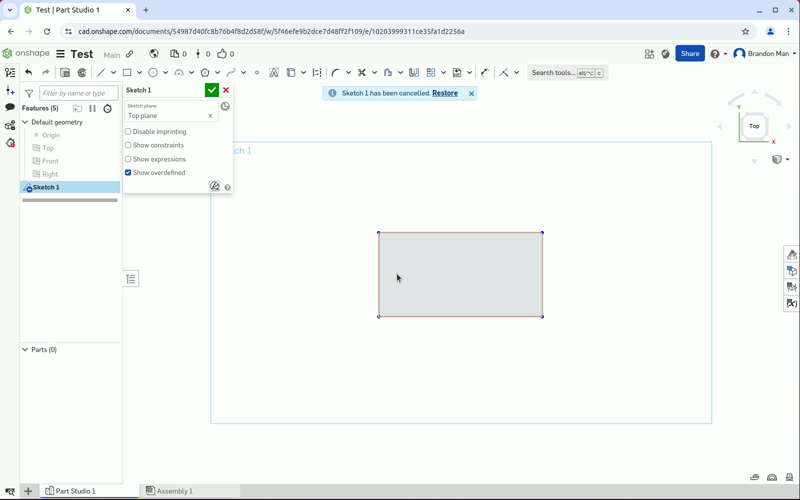
click(397, 273)
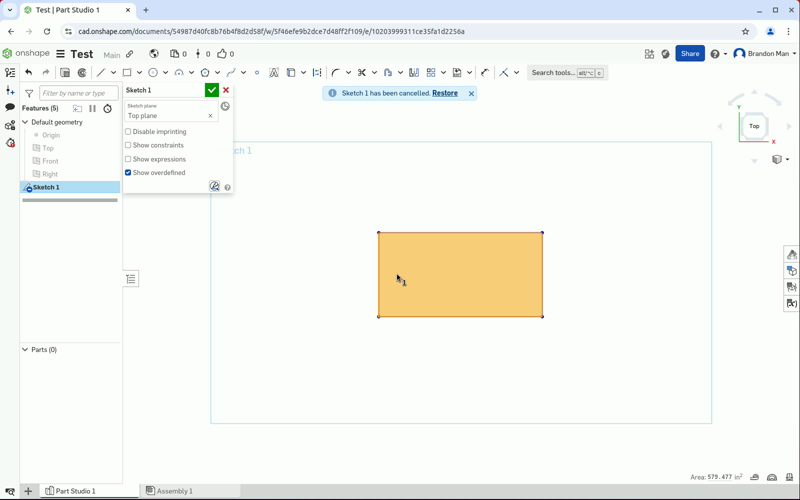
mouse_move(73, 352)
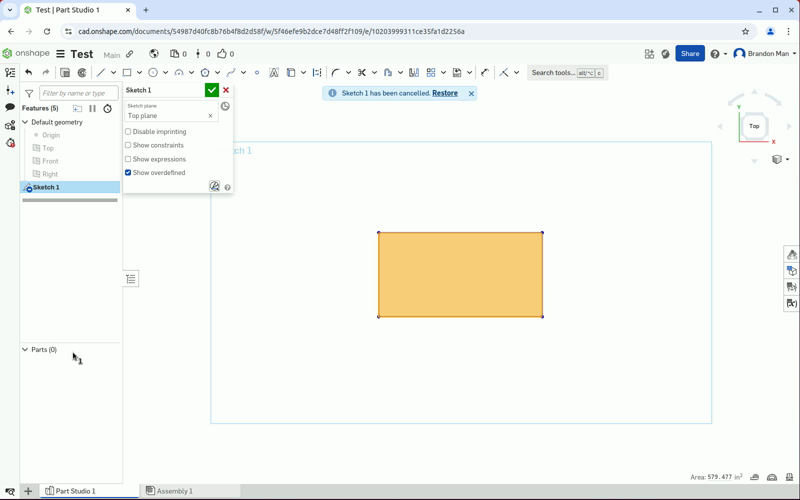
key(shift+y)
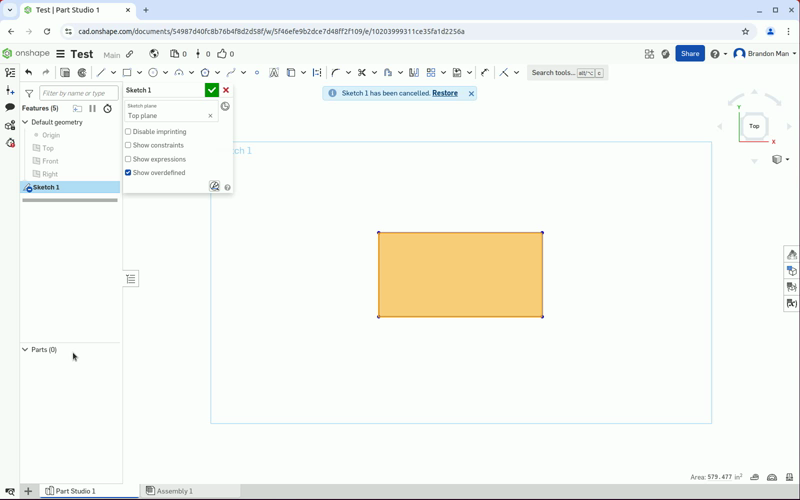
key(shift+e)
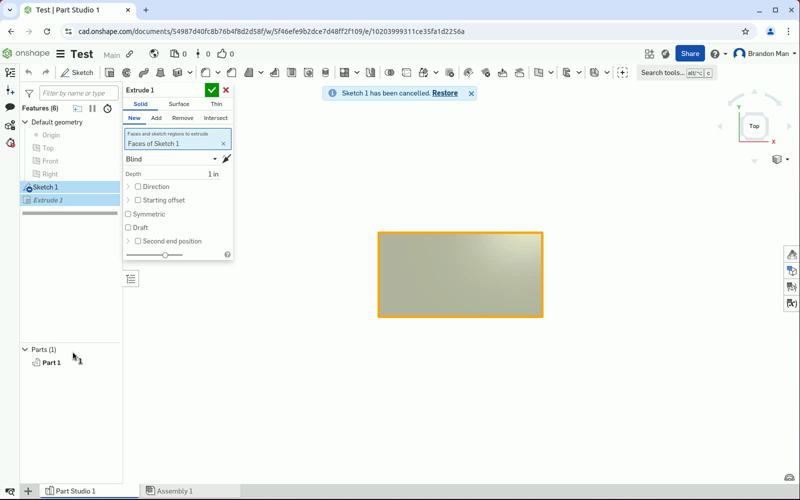
mouse_move(143, 106)
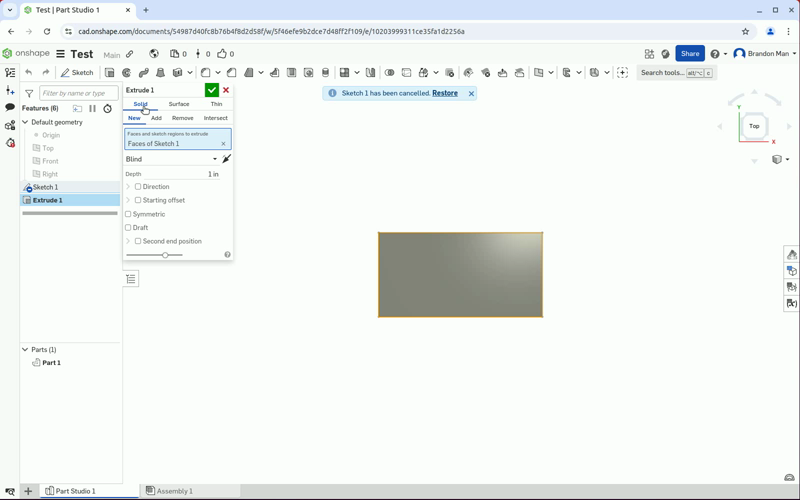
click(143, 106)
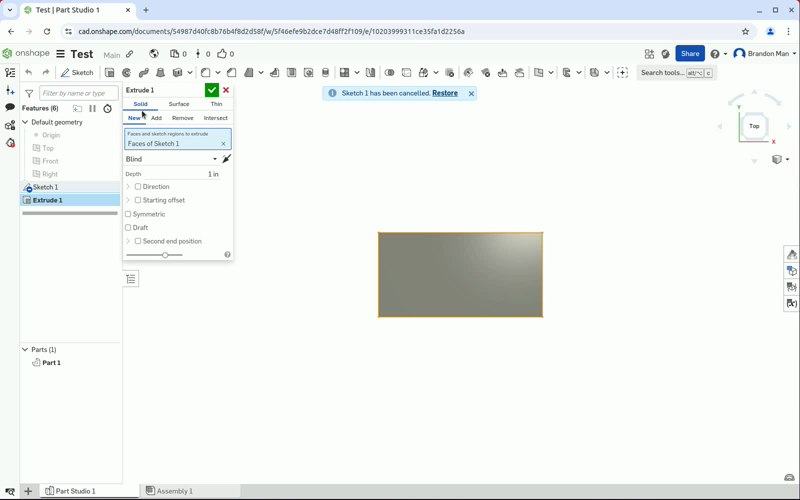
mouse_move(137, 120)
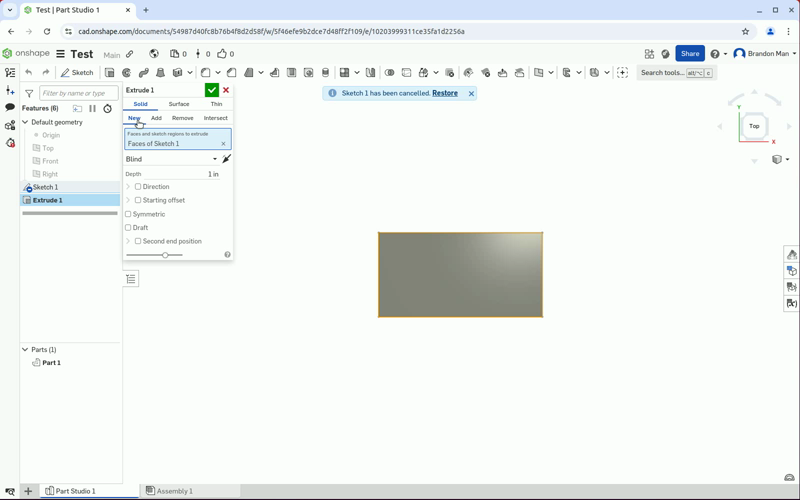
click(137, 120)
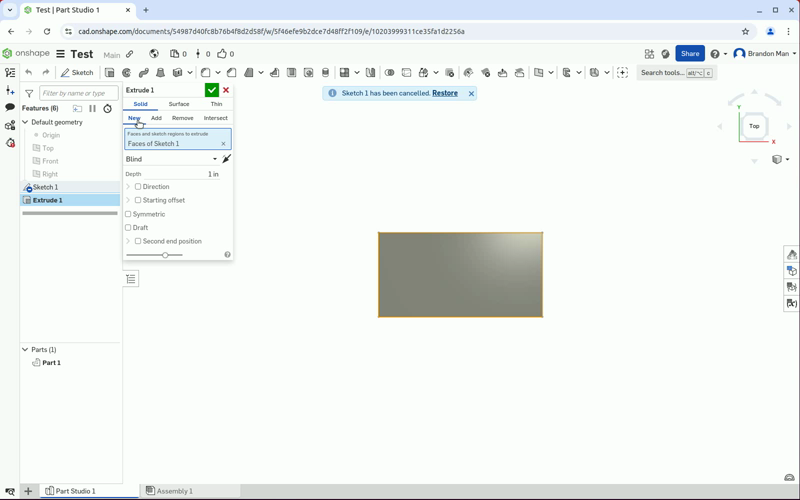
key(tab, 4)
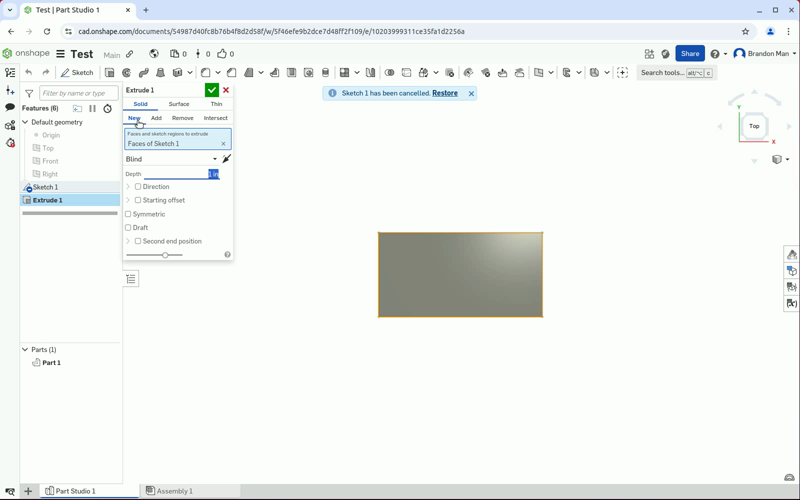
text(23.108)
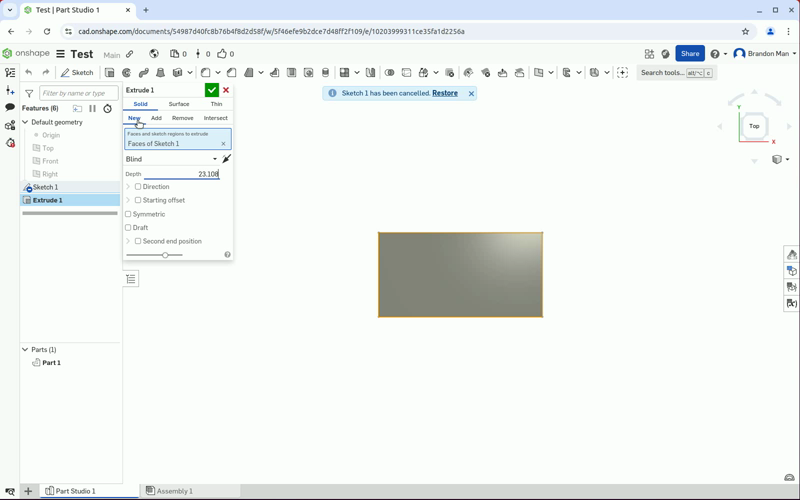
key(enter)
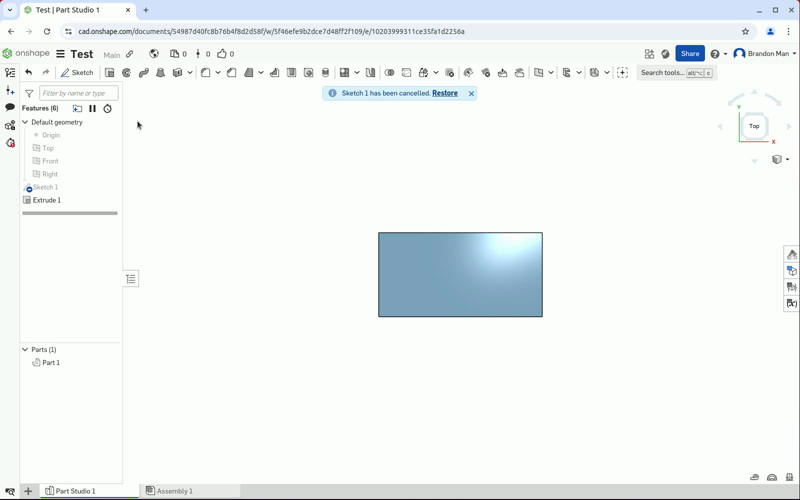
key(shift+h)
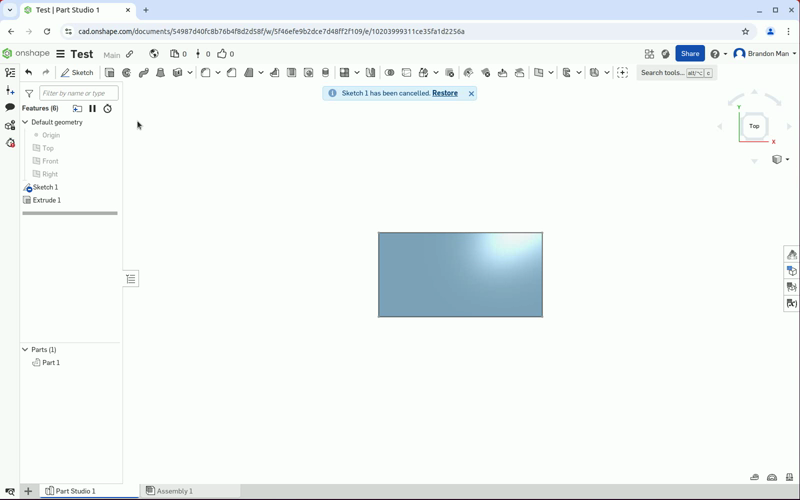
key(shift+h)
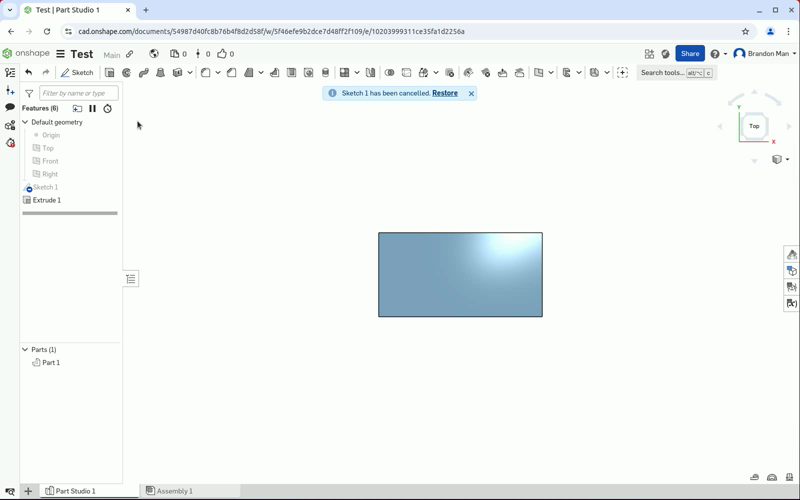
mouse_move(73, 189)
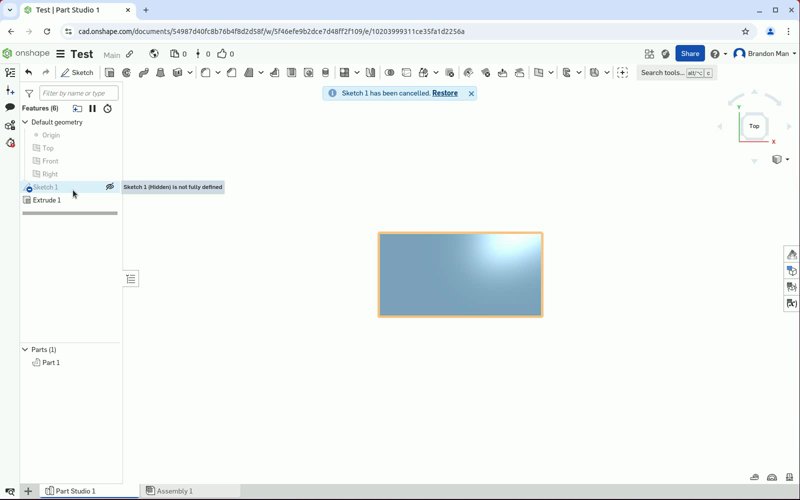
click(73, 189)
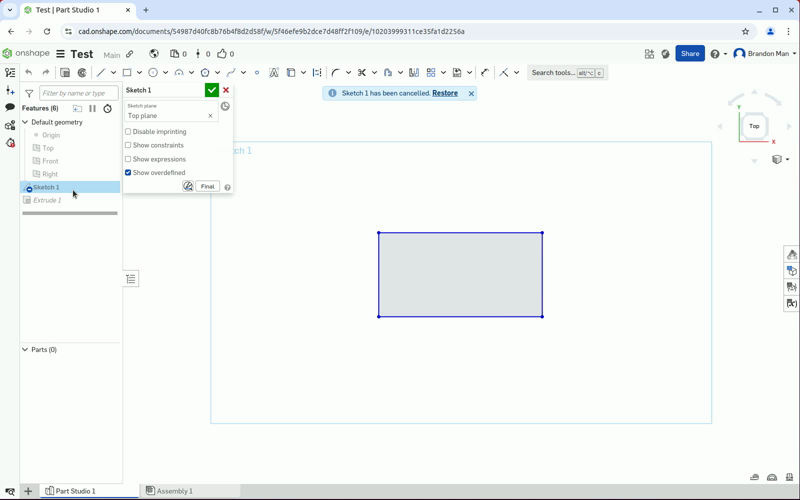
mouse_move(229, 92)
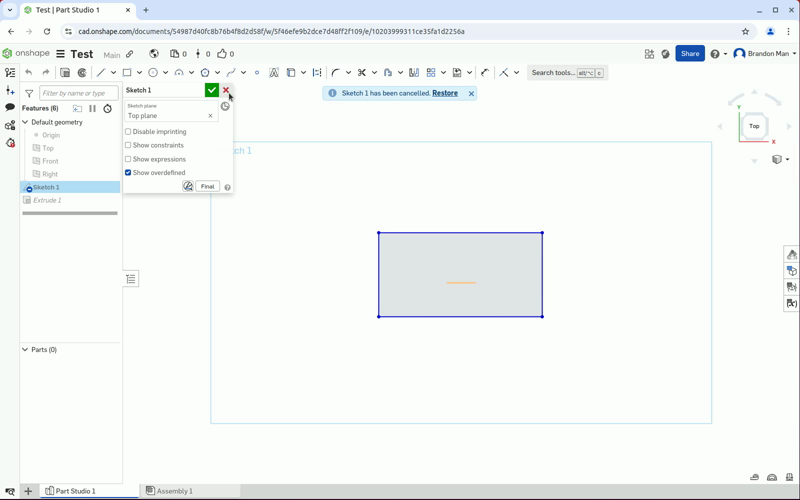
click(229, 92)
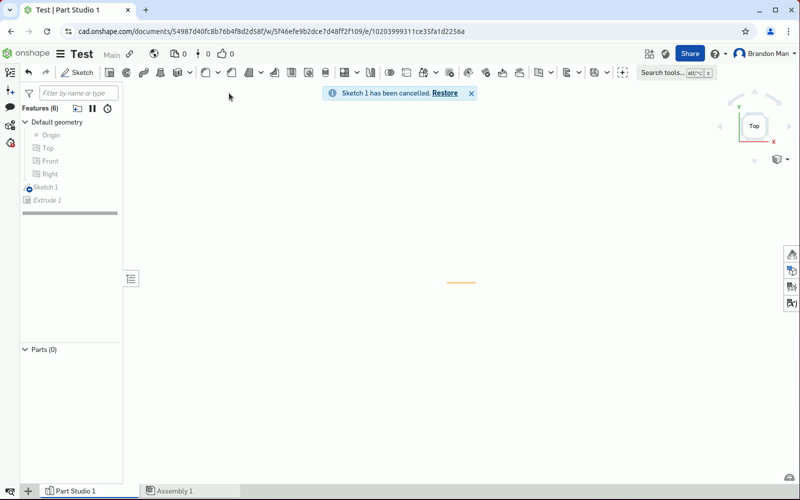
mouse_move(541, 75)
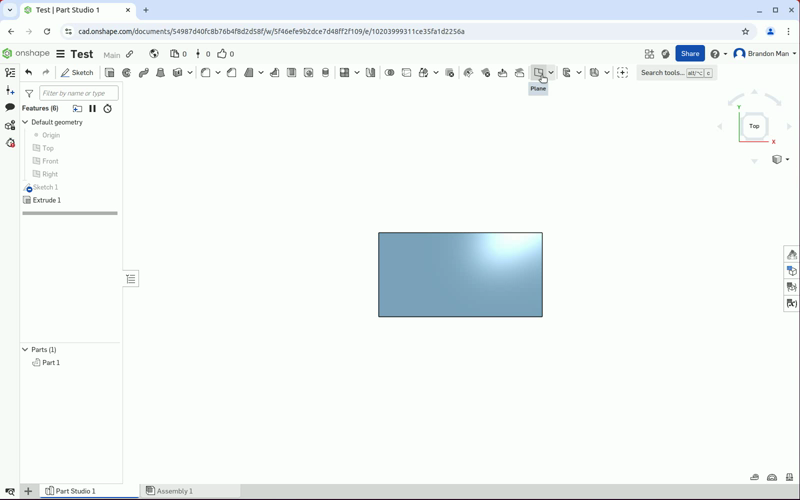
click(541, 75)
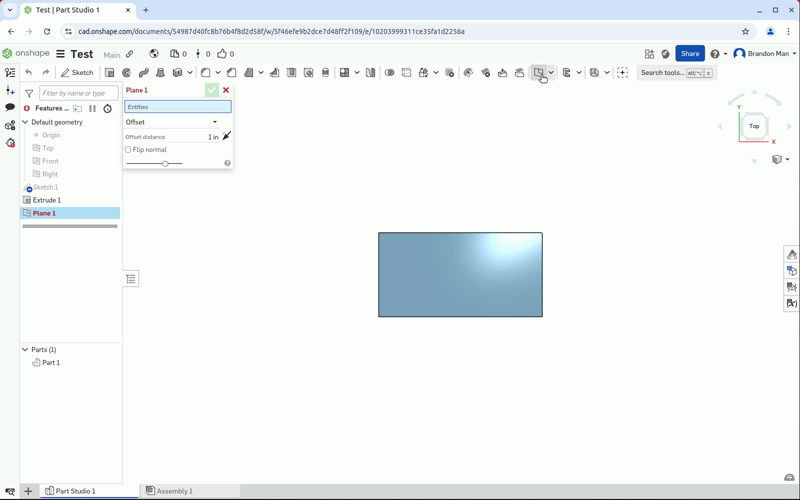
mouse_move(73, 150)
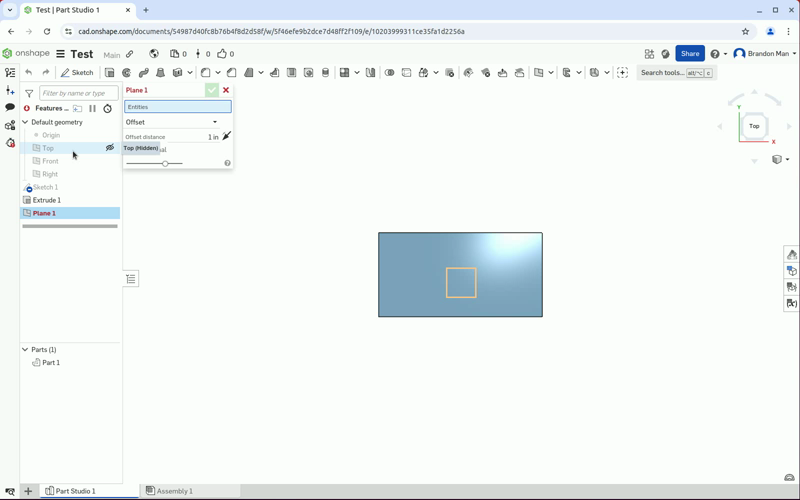
click(73, 150)
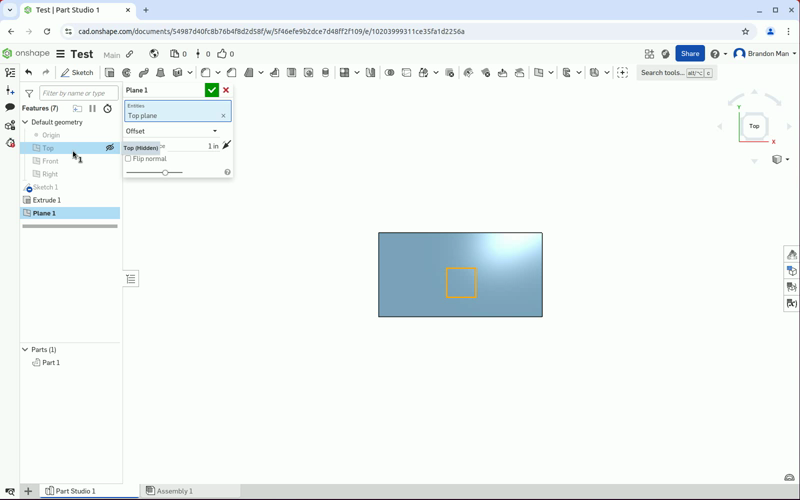
key(tab, 2)
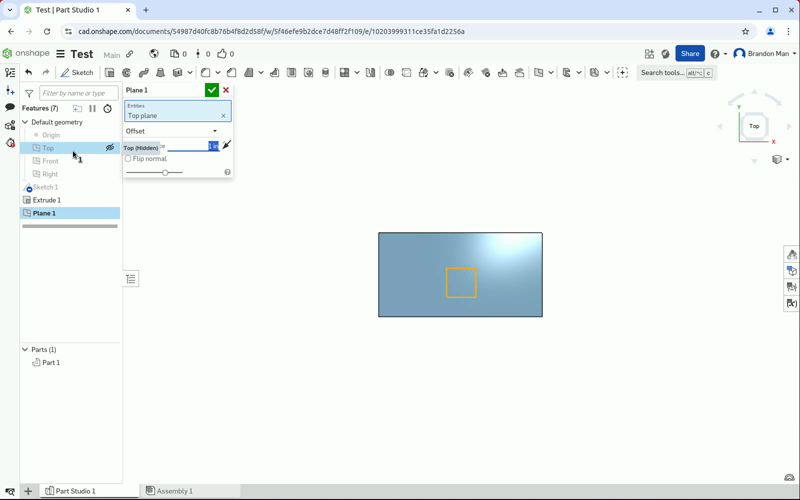
text(23.108)
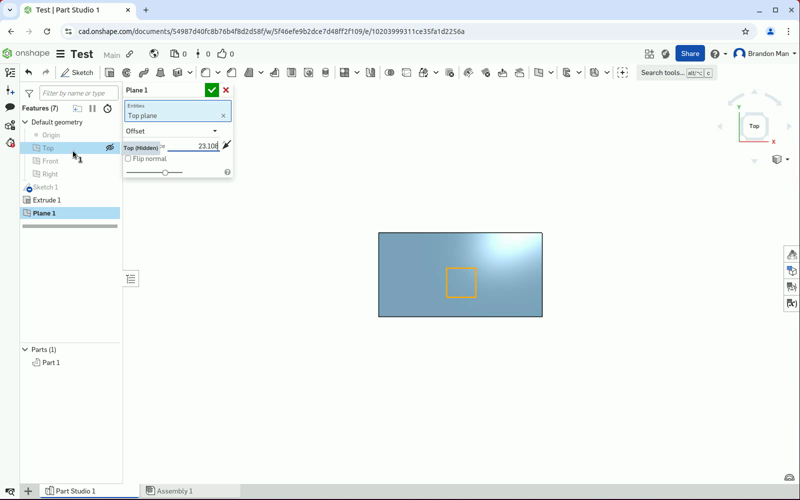
key(enter, 2)
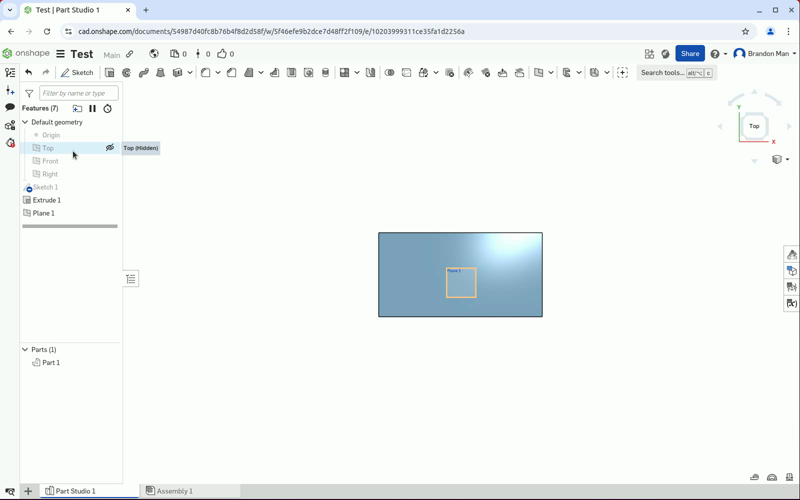
key(shift+s)
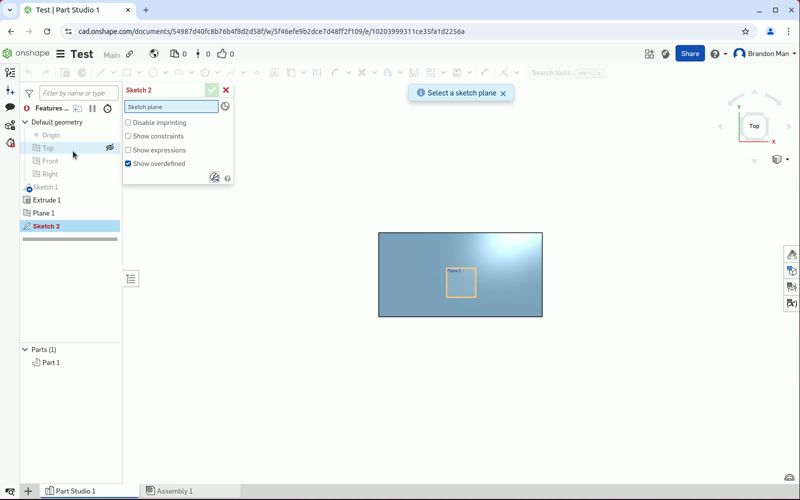
mouse_move(73, 215)
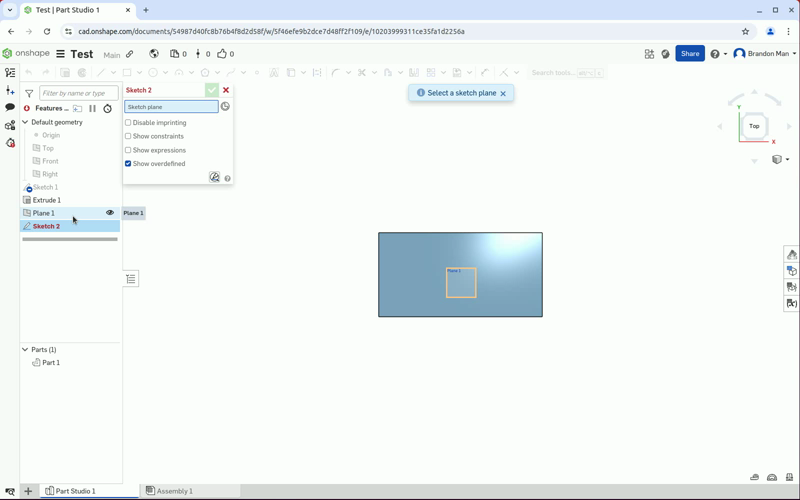
click(73, 215)
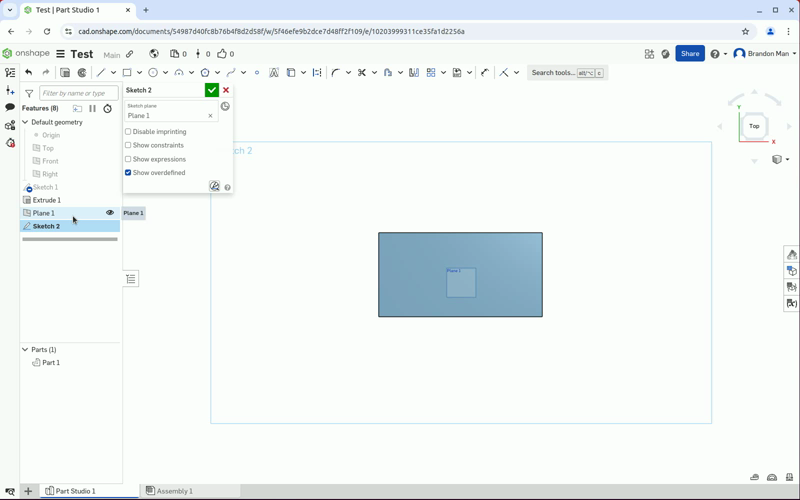
mouse_move(73, 352)
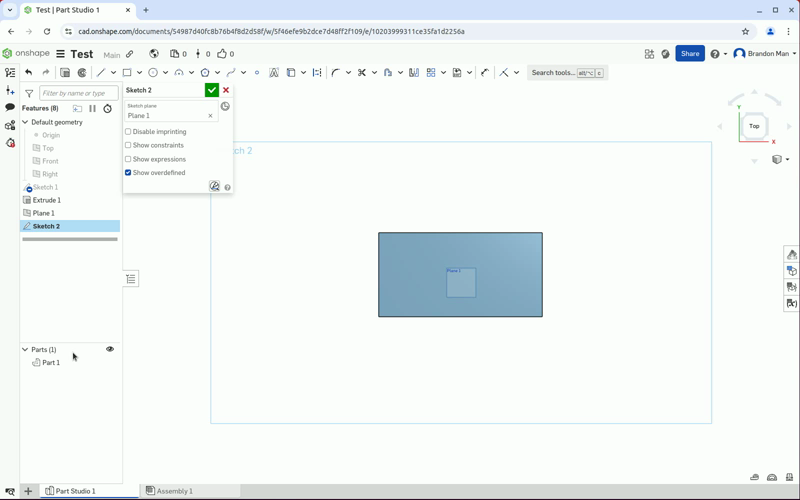
key(y)
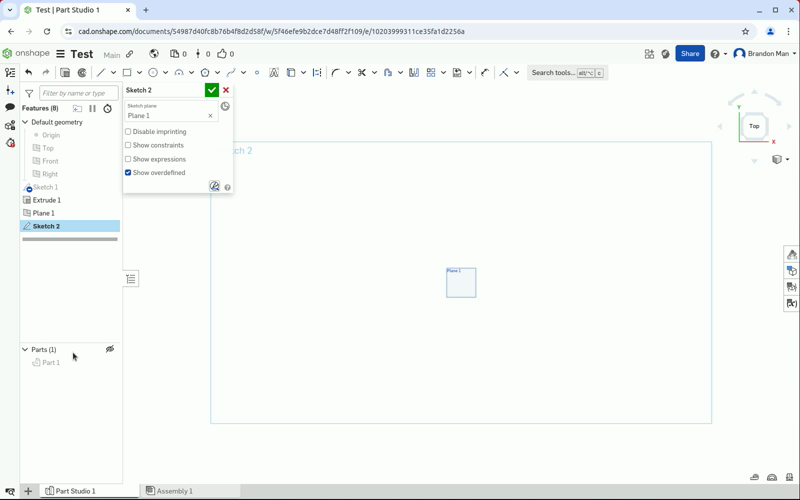
key(l)
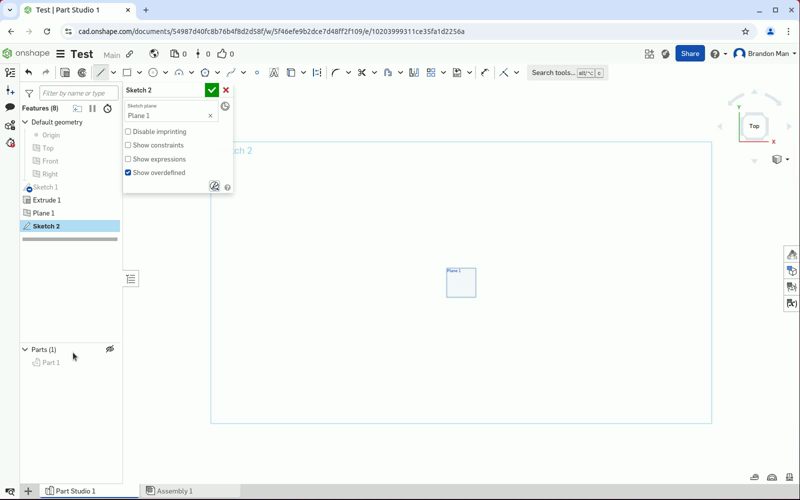
key_down(shift)
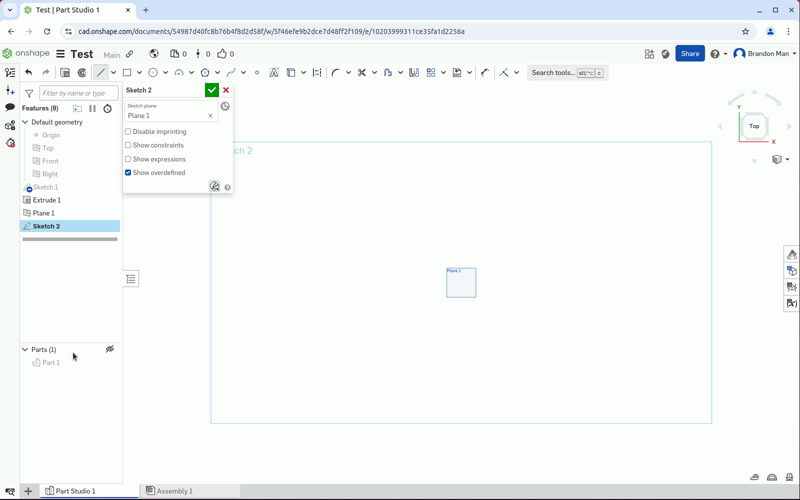
mouse_move(380, 313)
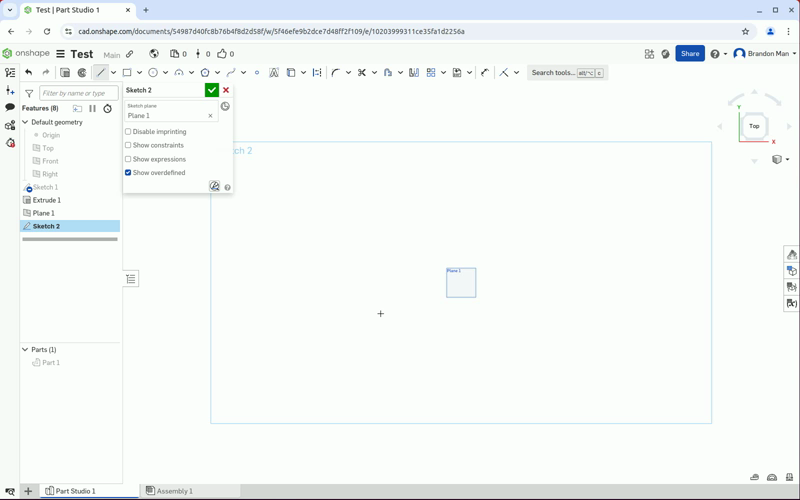
click(380, 313)
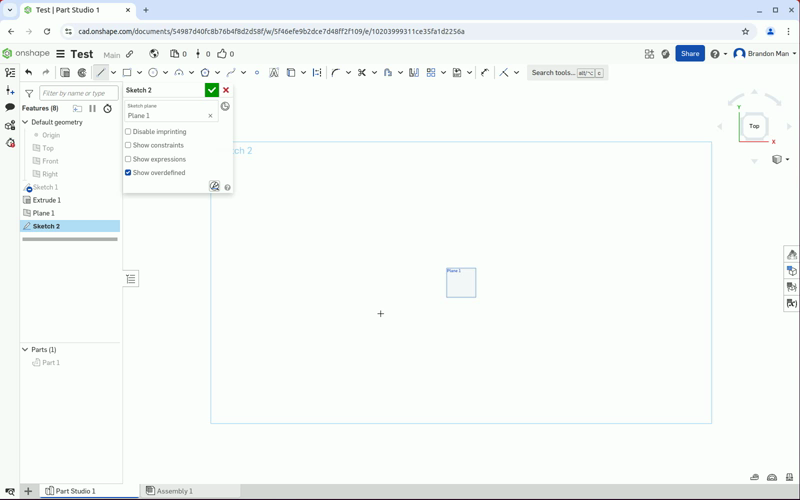
key_up(shift)
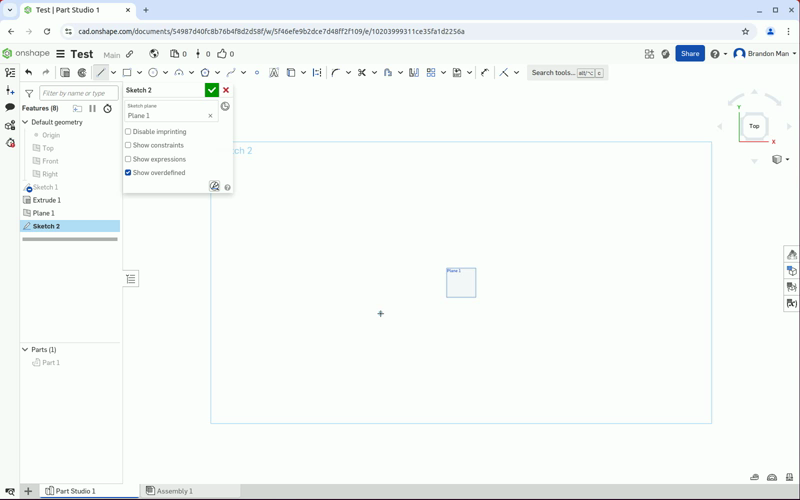
key_down(shift)
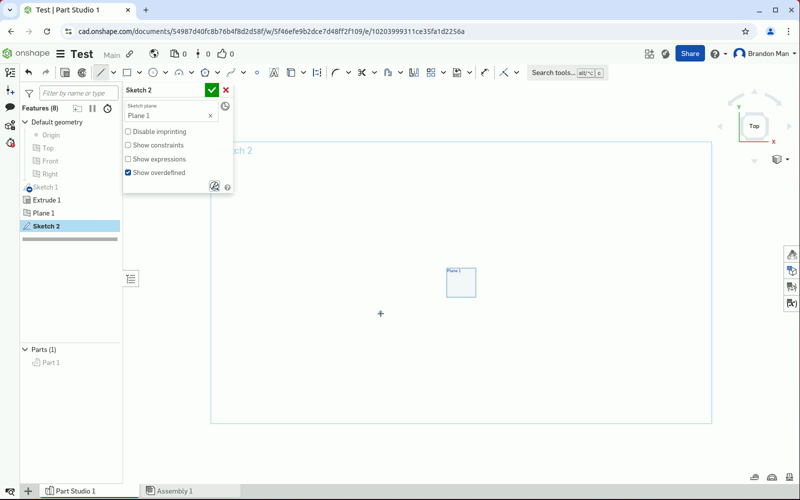
mouse_move(540, 313)
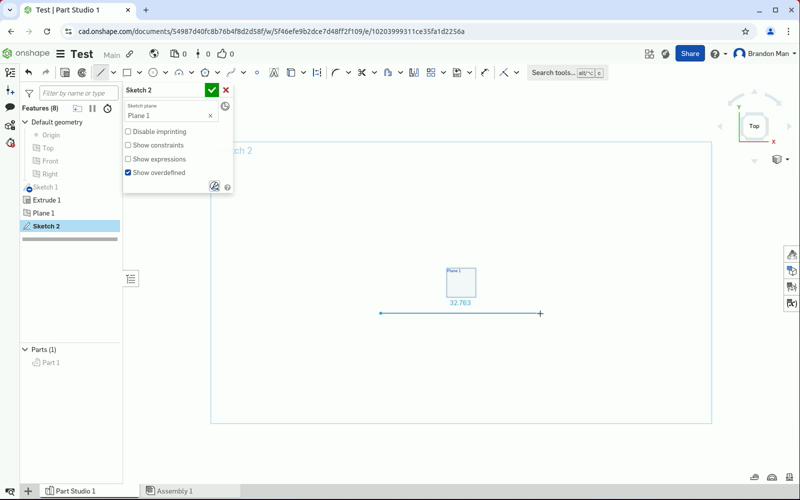
click(540, 313)
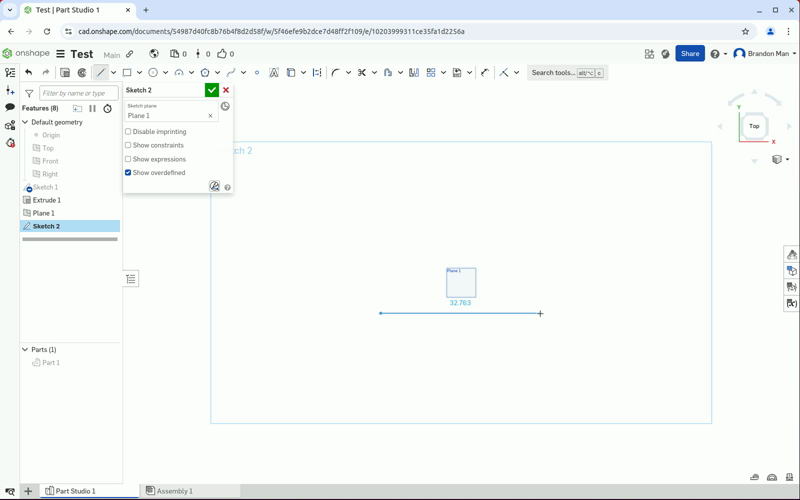
key_up(shift)
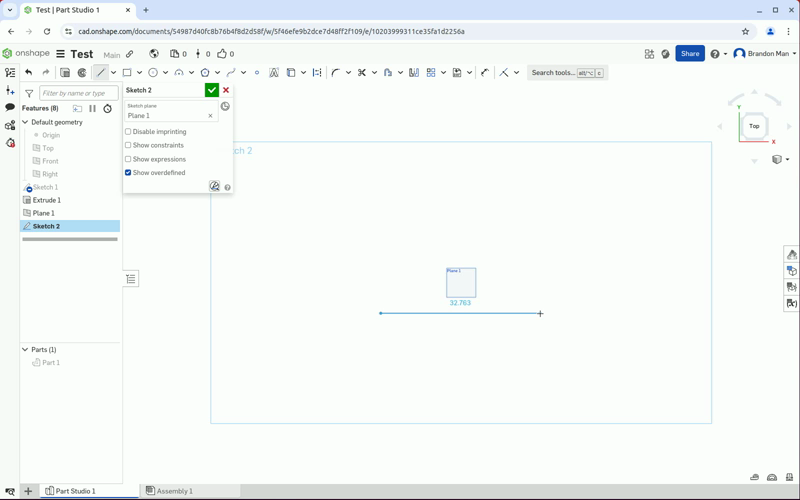
key_down(shift)
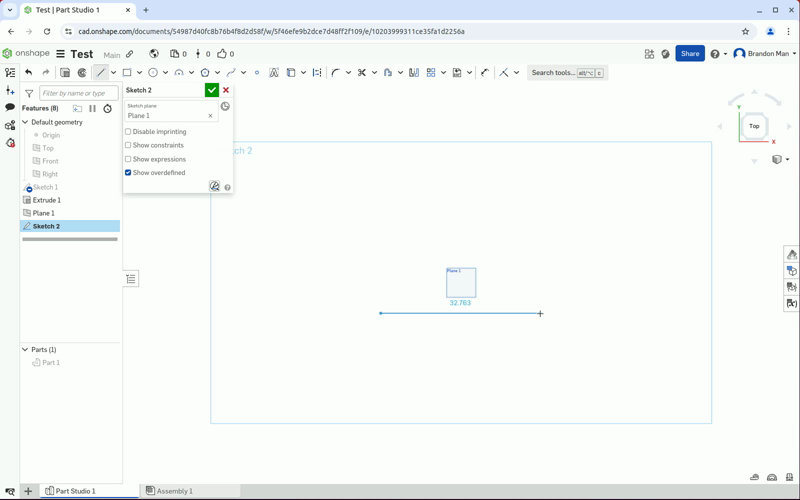
mouse_move(540, 236)
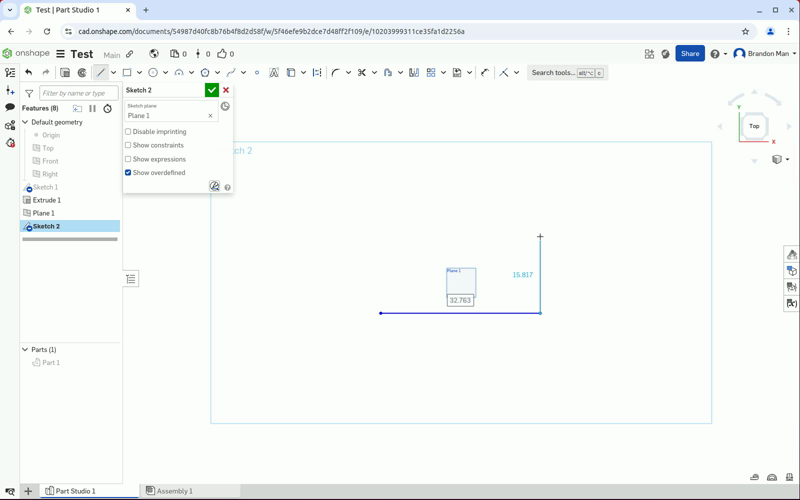
click(540, 236)
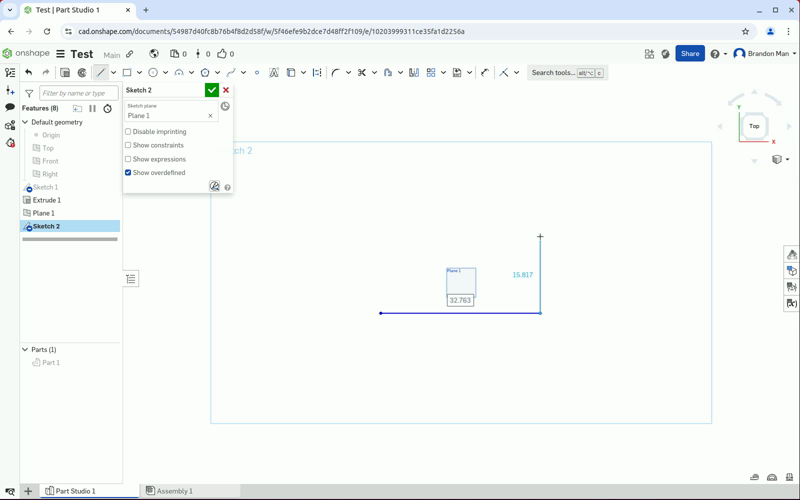
key_up(shift)
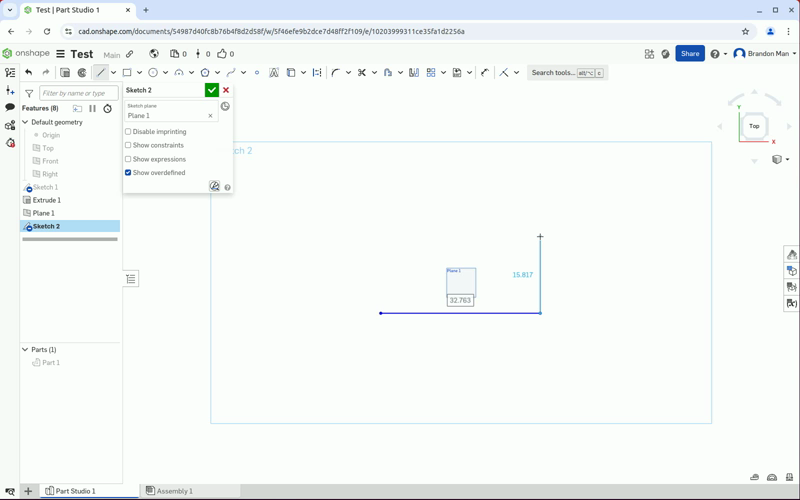
key_down(shift)
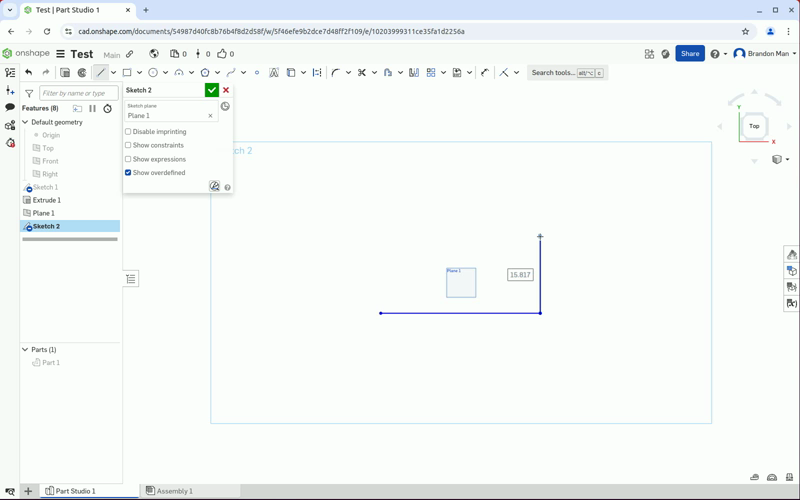
mouse_move(380, 236)
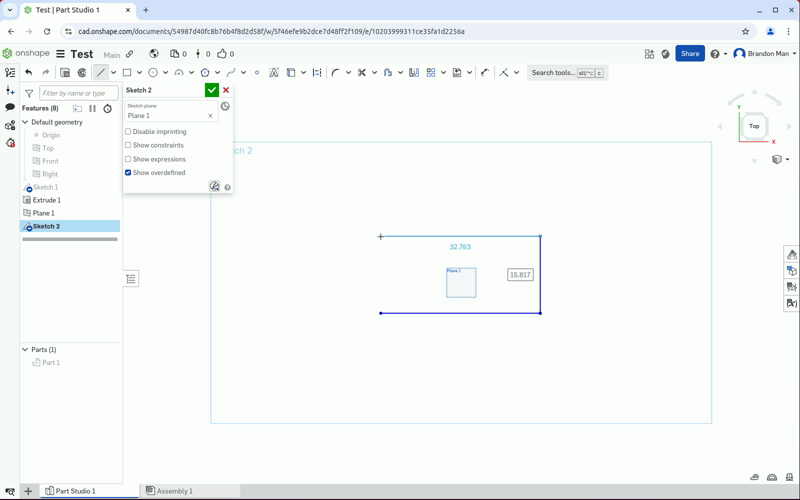
click(380, 236)
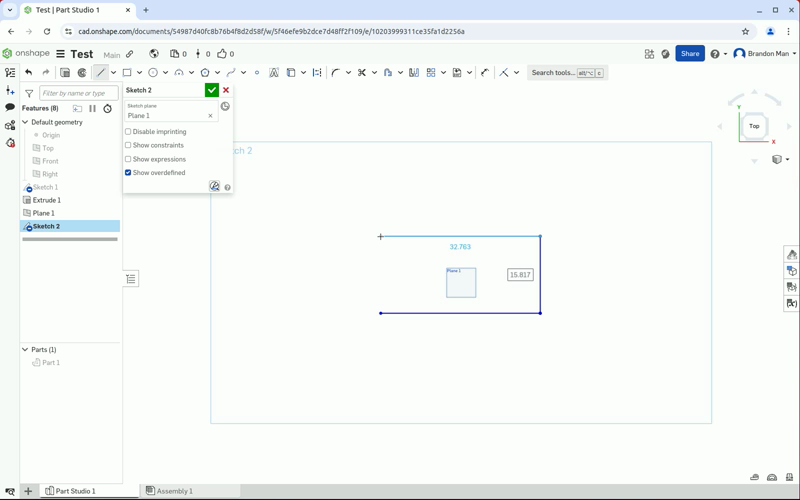
key_up(shift)
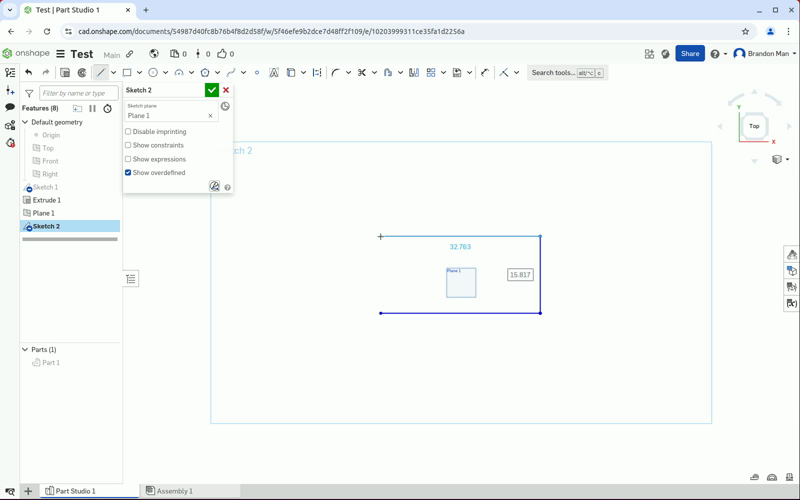
key_down(shift)
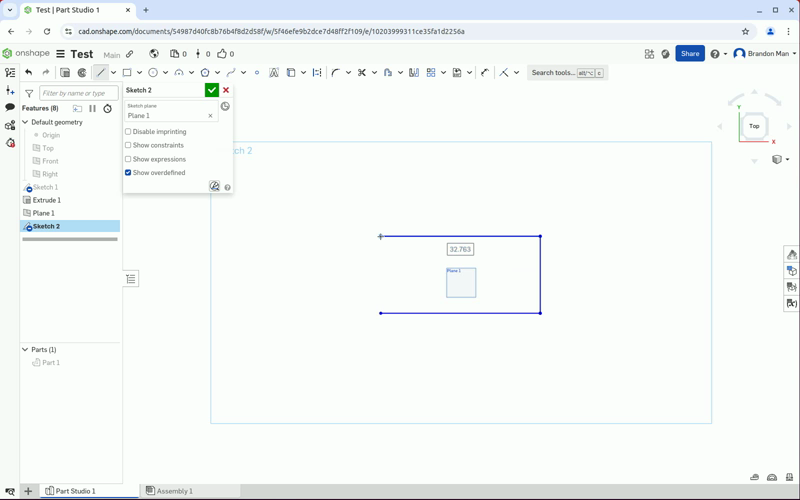
mouse_move(380, 313)
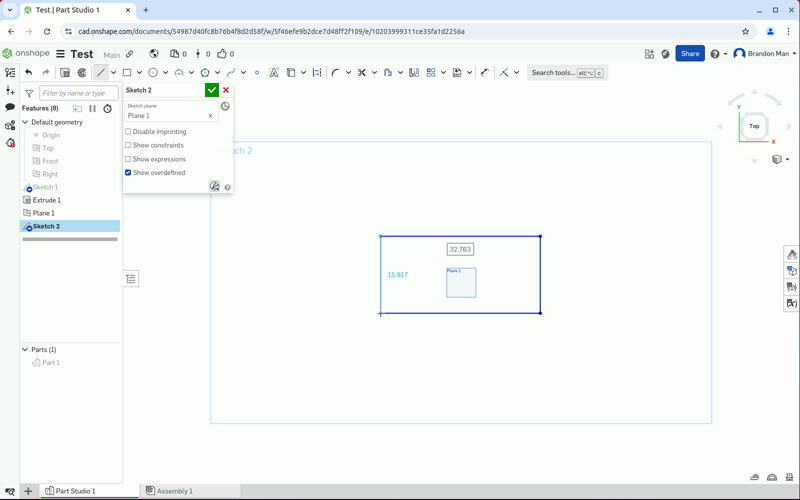
key_up(shift)
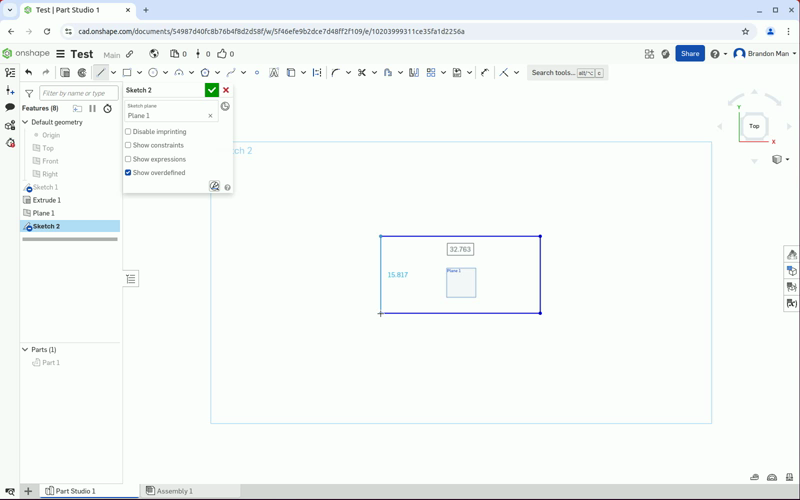
click(380, 313)
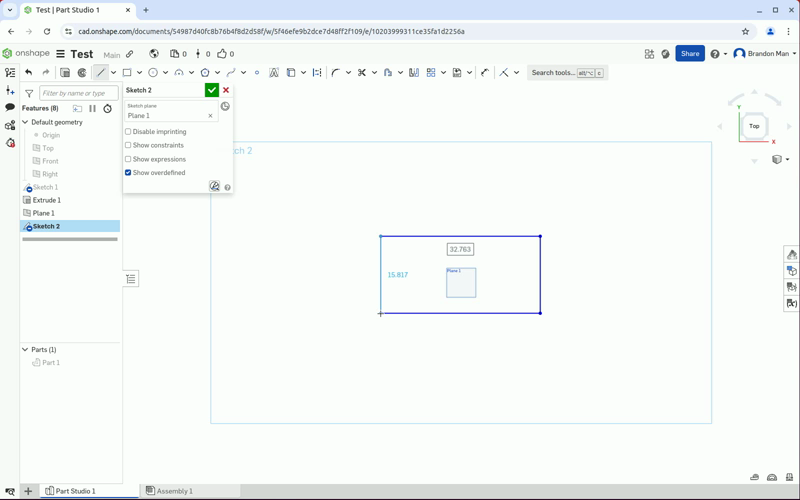
key(esc)
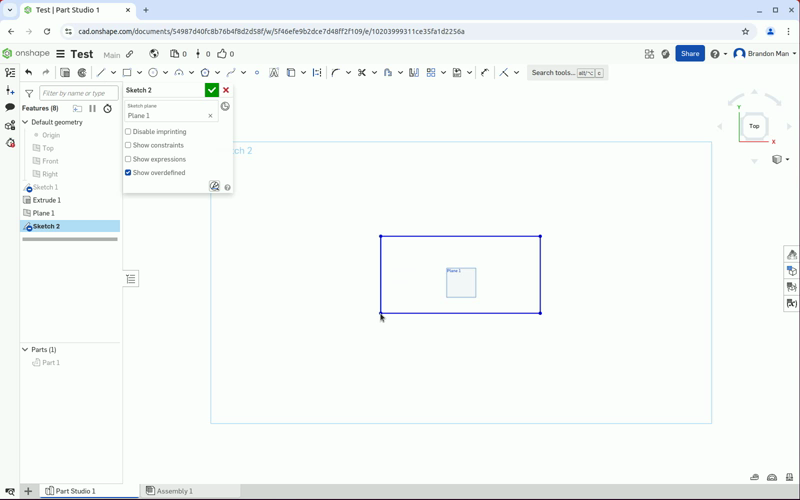
mouse_move(419, 270)
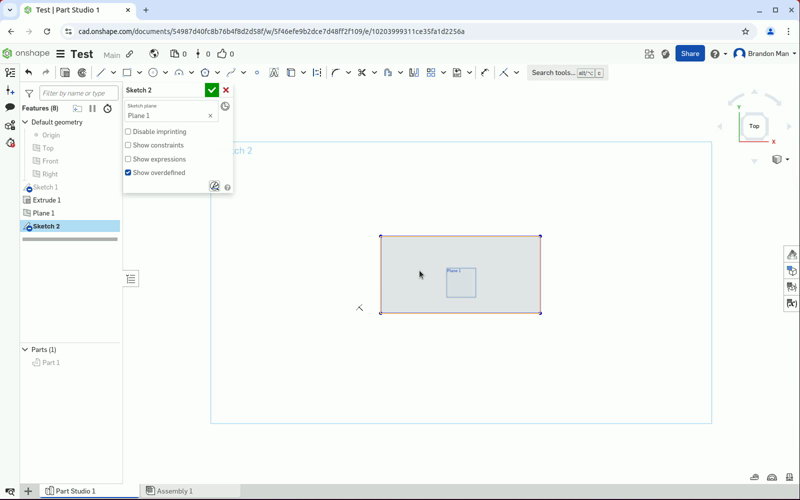
click(419, 270)
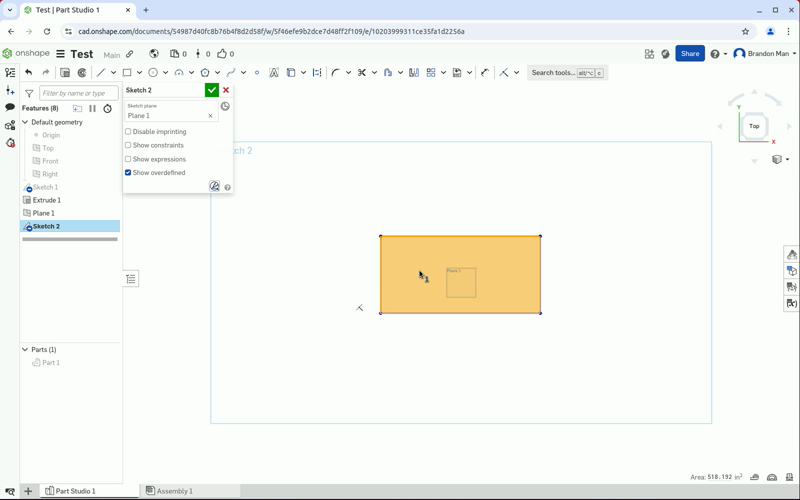
mouse_move(73, 352)
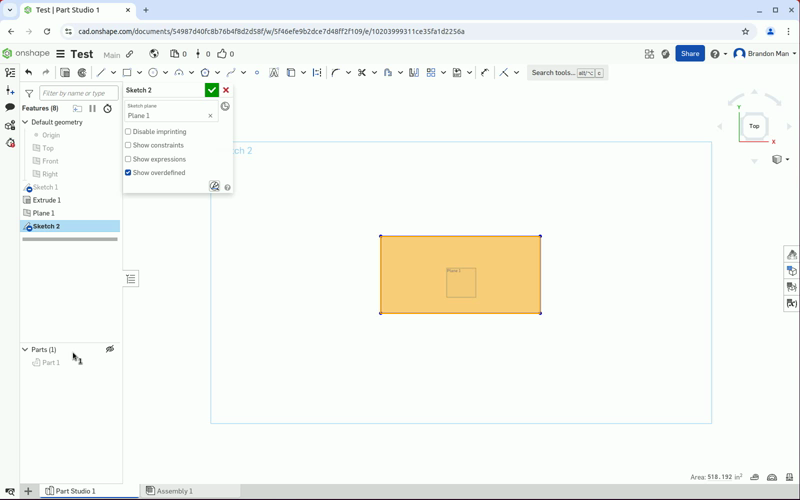
key(shift+y)
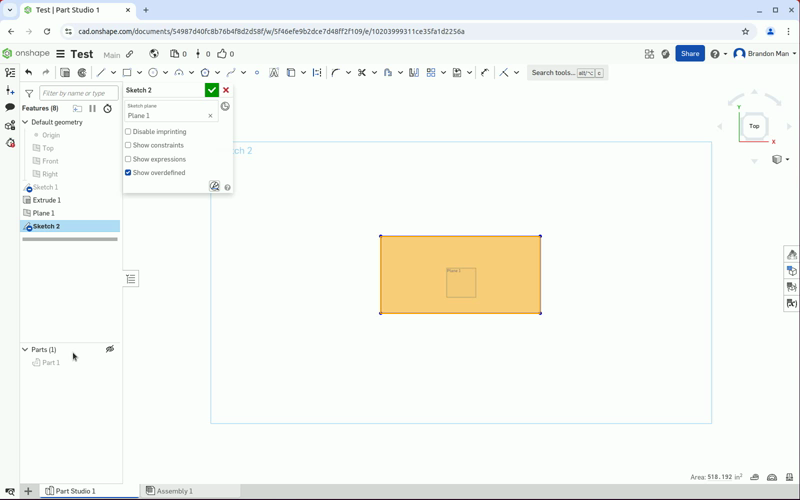
key(shift+e)
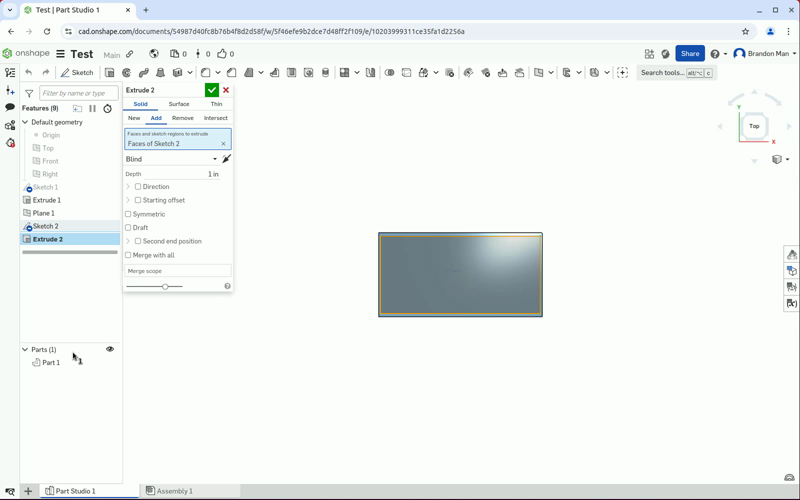
mouse_move(143, 106)
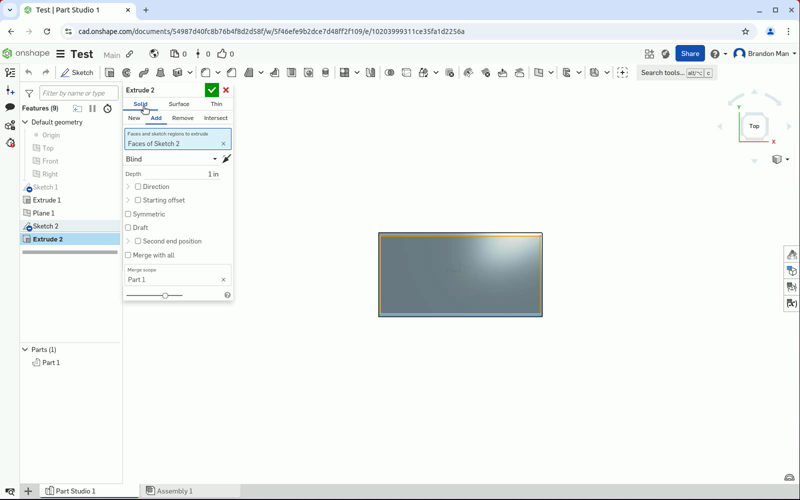
click(143, 106)
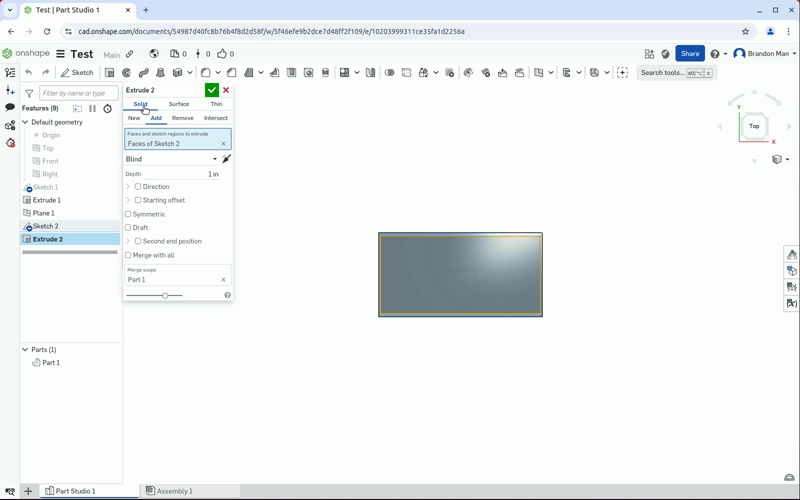
mouse_move(186, 120)
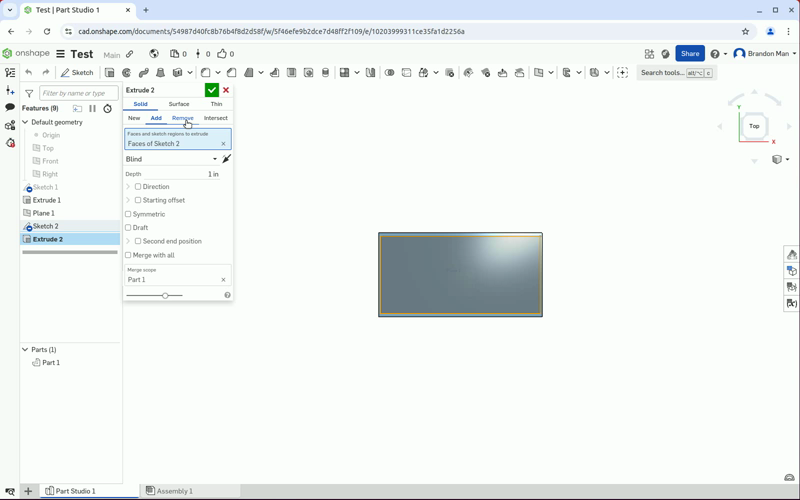
click(186, 120)
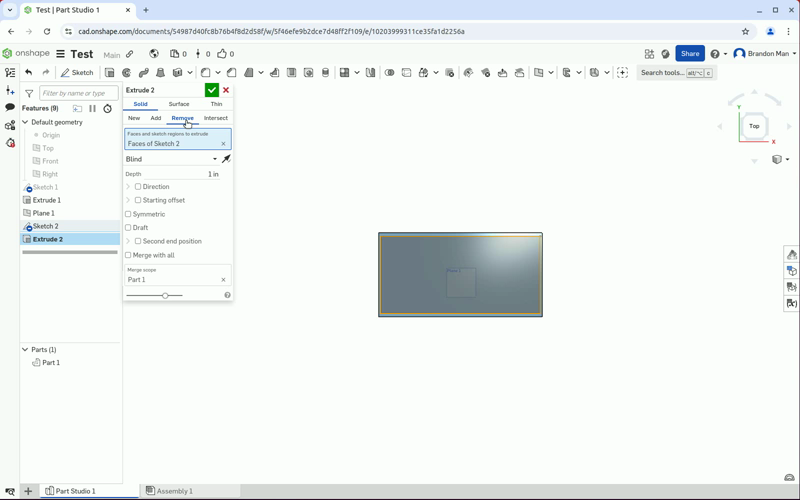
key(tab, 4)
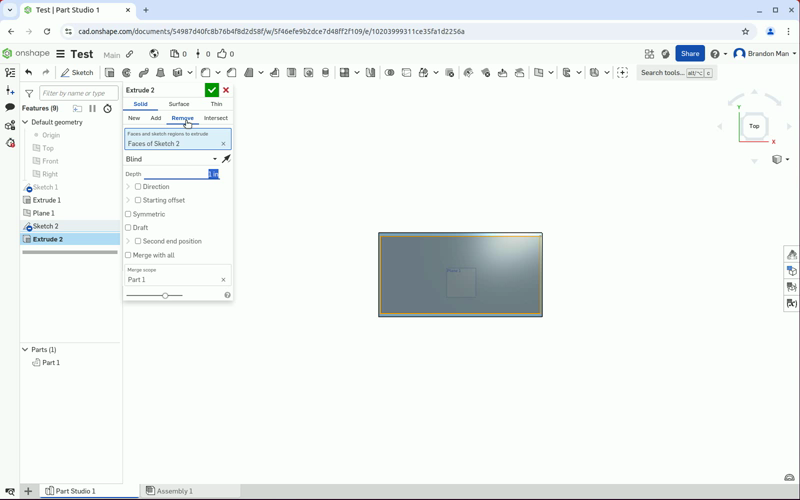
text(21.905)
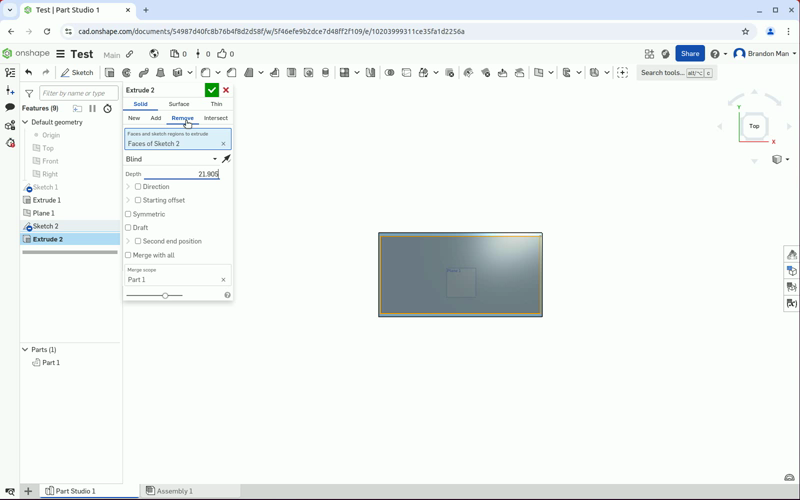
key(tab, 6)
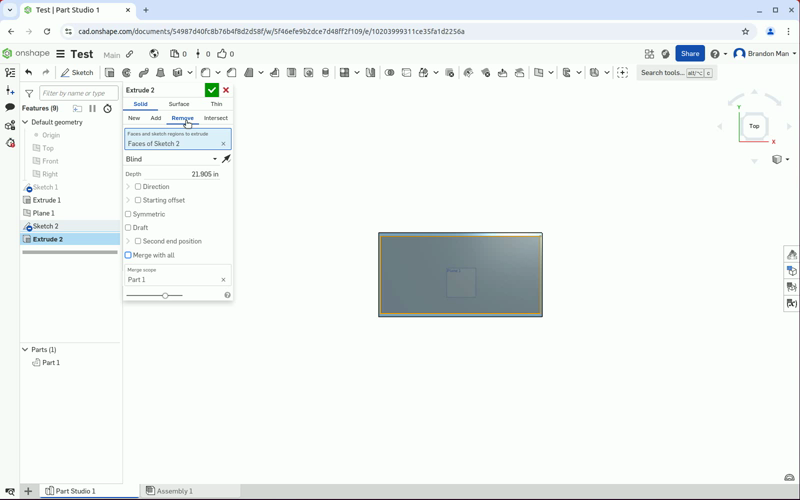
key(space)
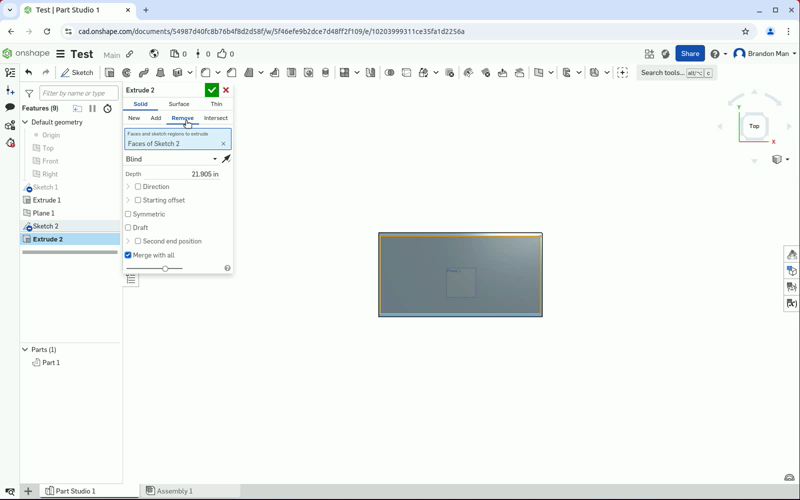
key(enter)
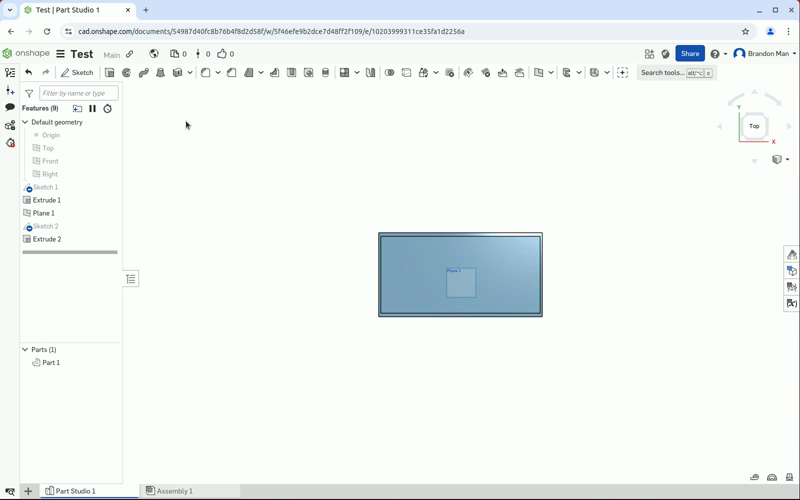
key(shift+h)
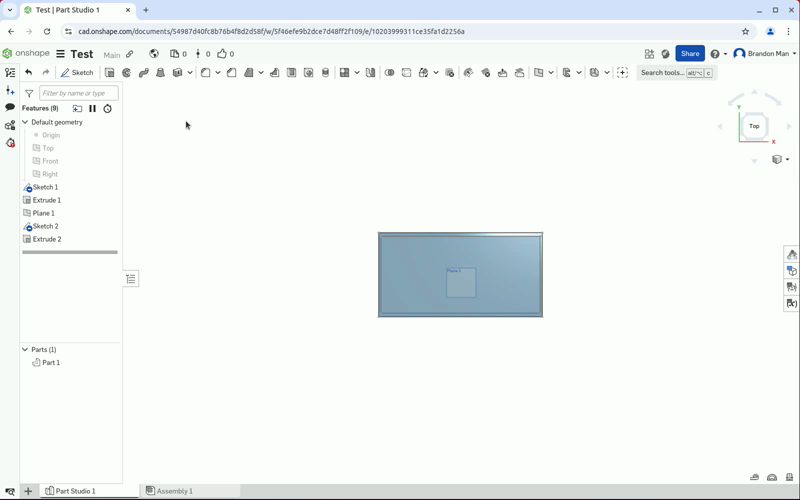
key(shift+h)
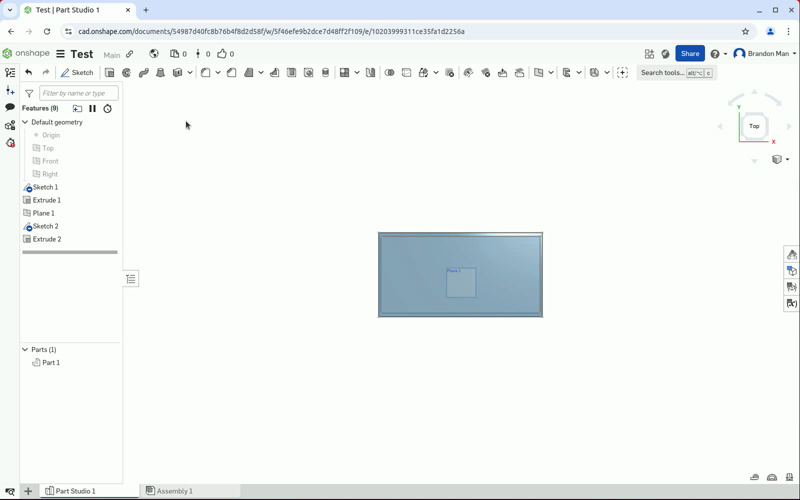
key(shift+7)
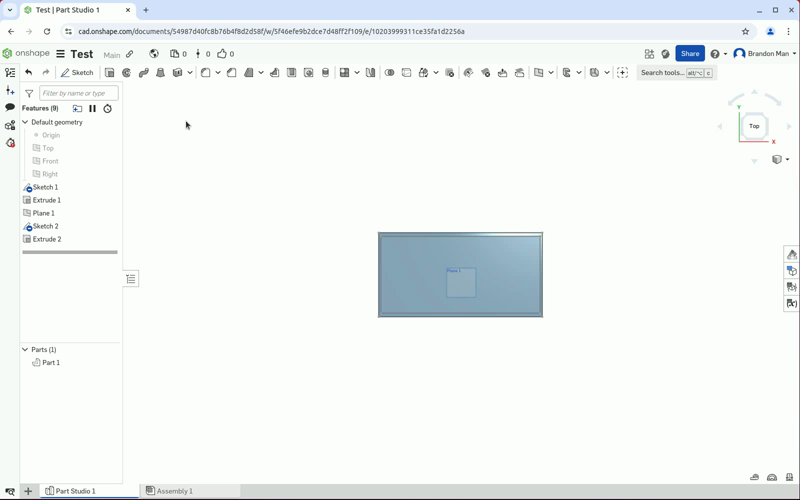
key(up, 3)
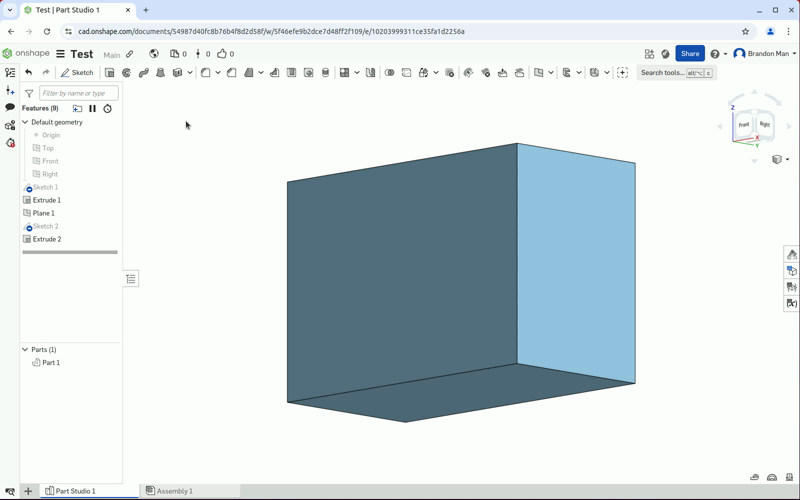
key(left, 3)
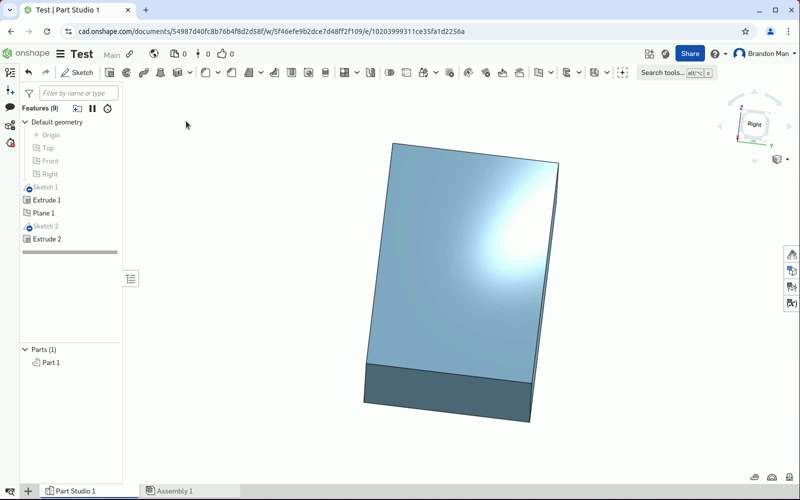
key(right, 3)
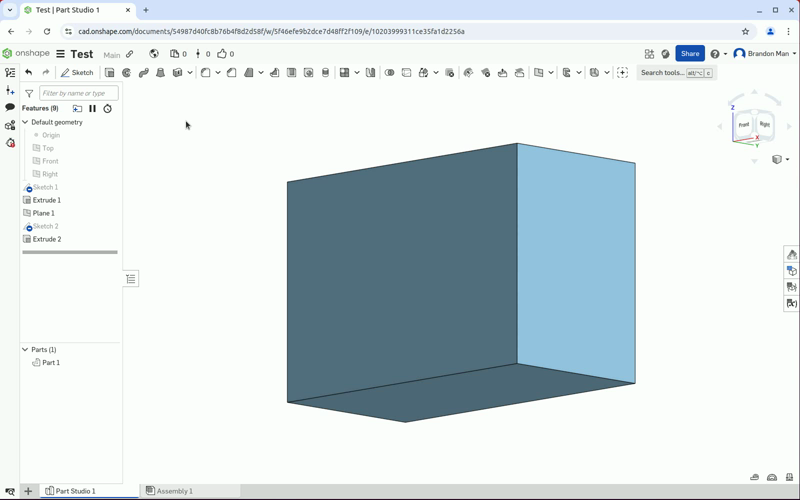
key(down, 3)
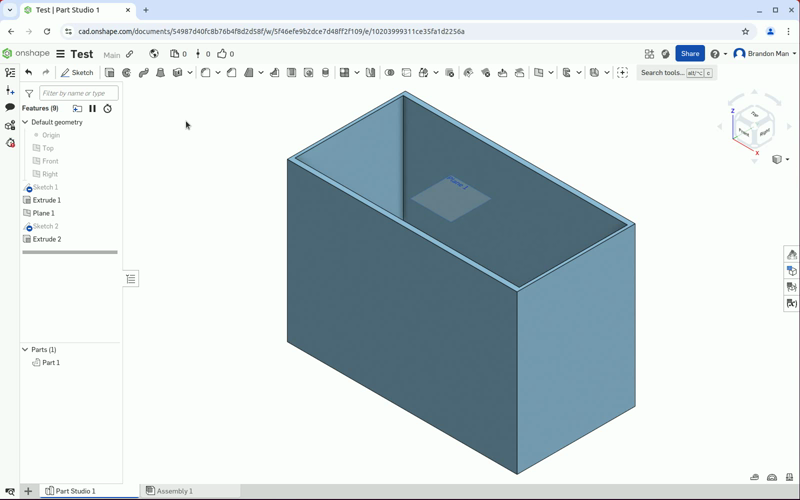
mouse_move(73, 189)
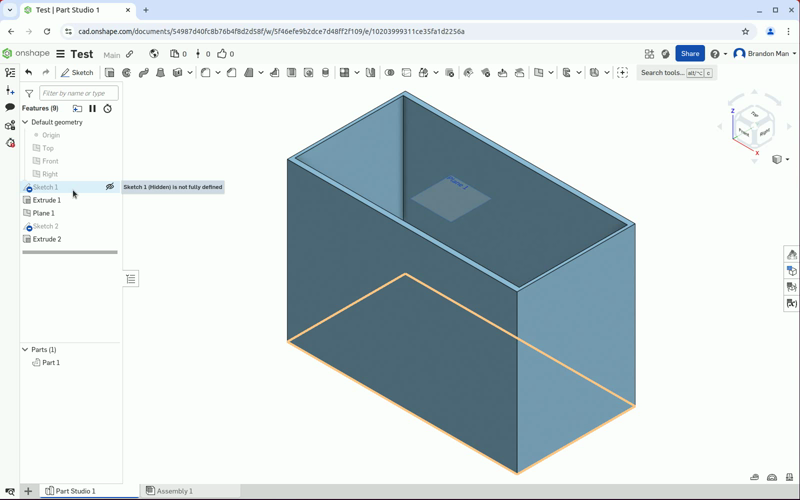
click(73, 189)